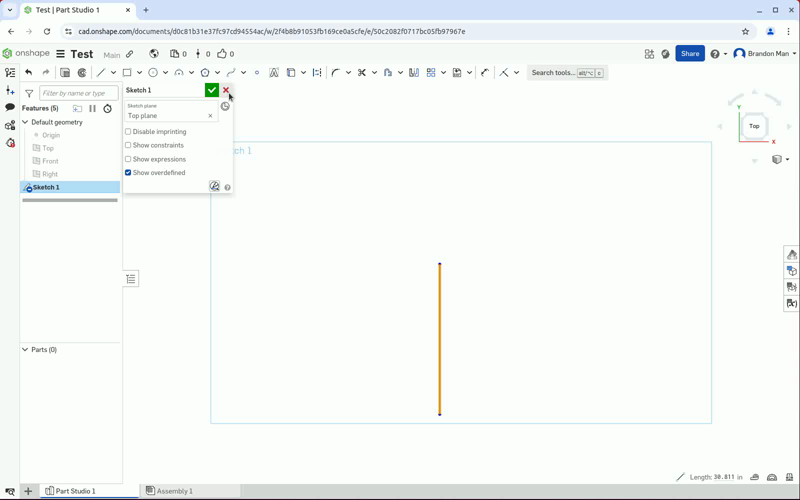
key(shift+h)
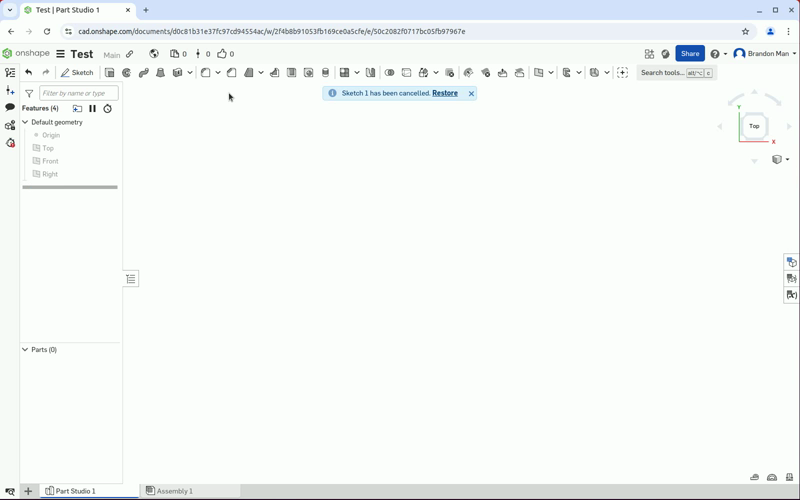
mouse_move(73, 352)
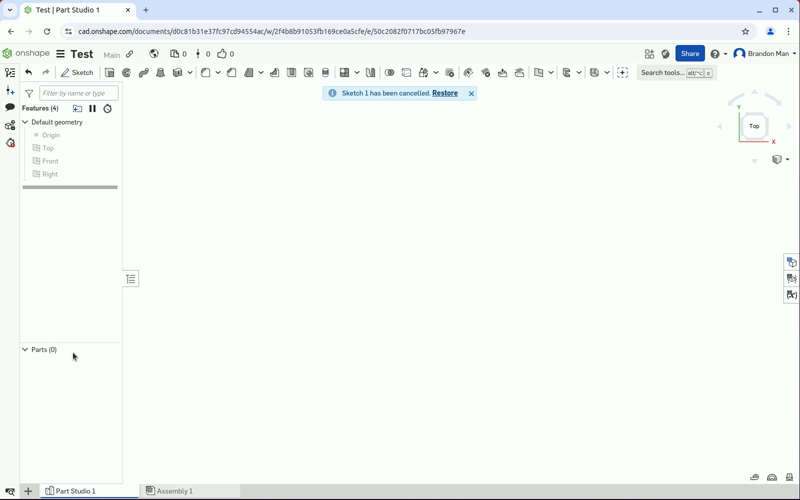
key(y)
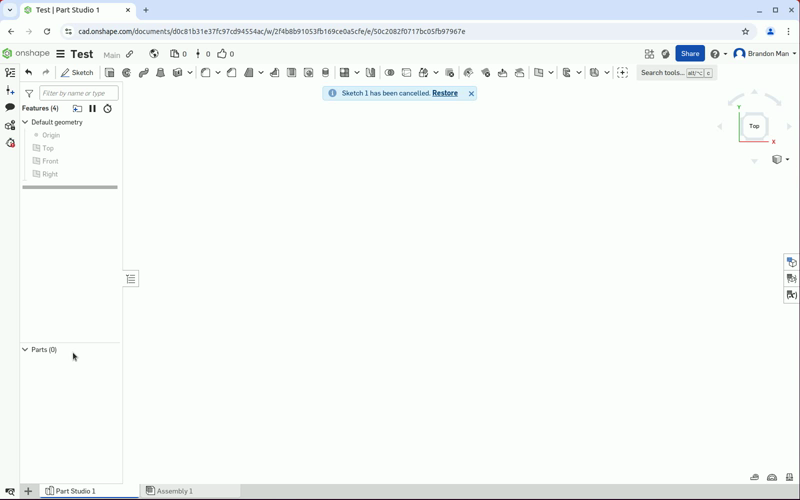
key(shift+p)
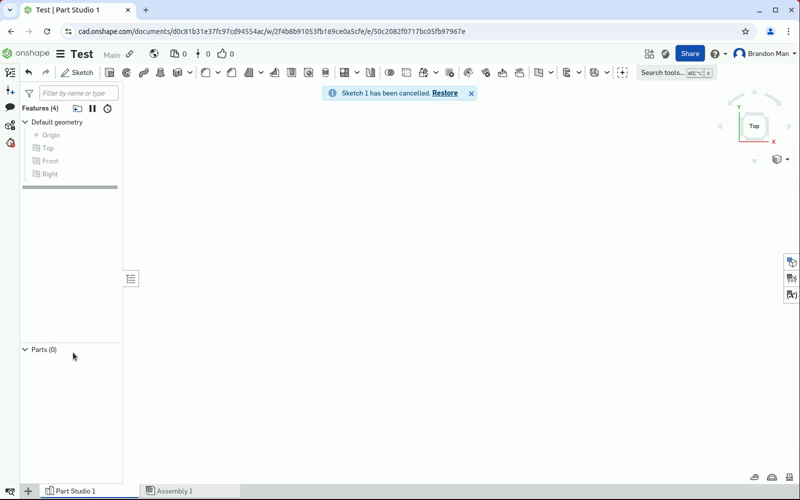
key(space)
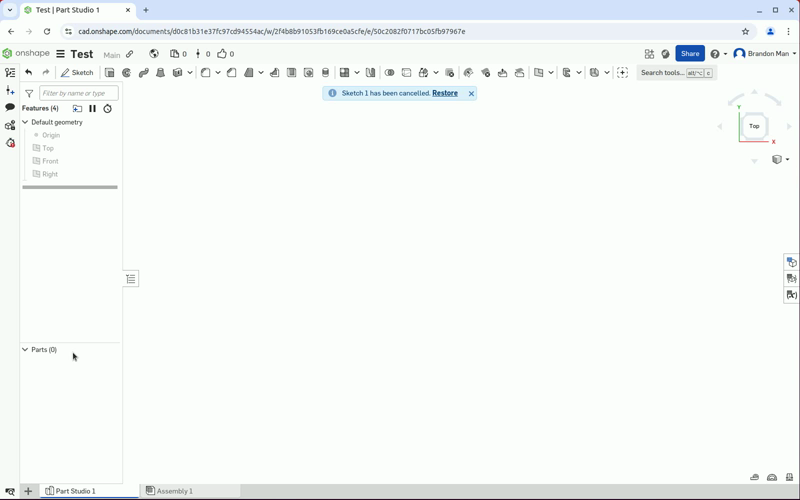
key_down(shift)
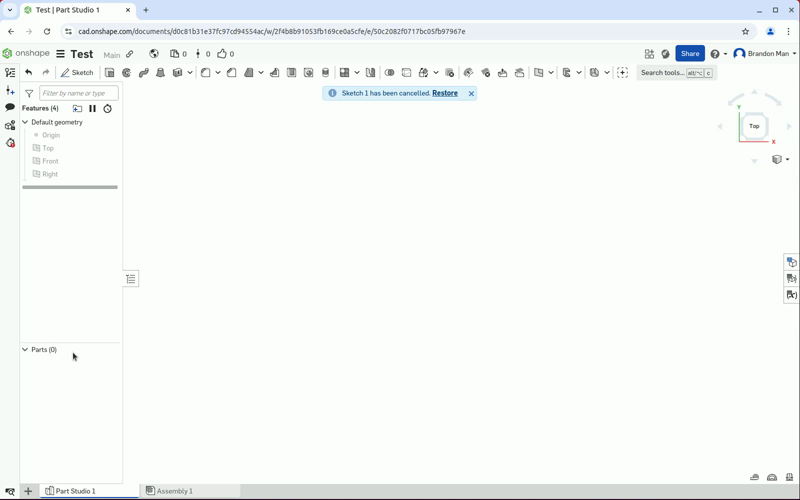
key(up)
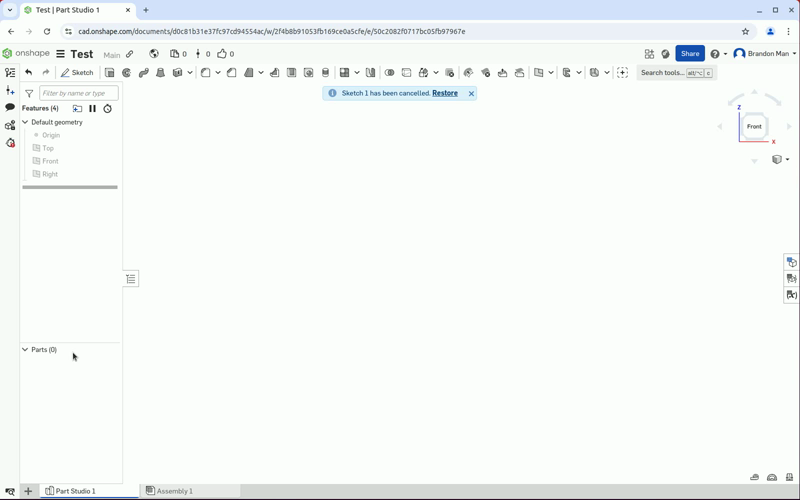
key_up(shift)
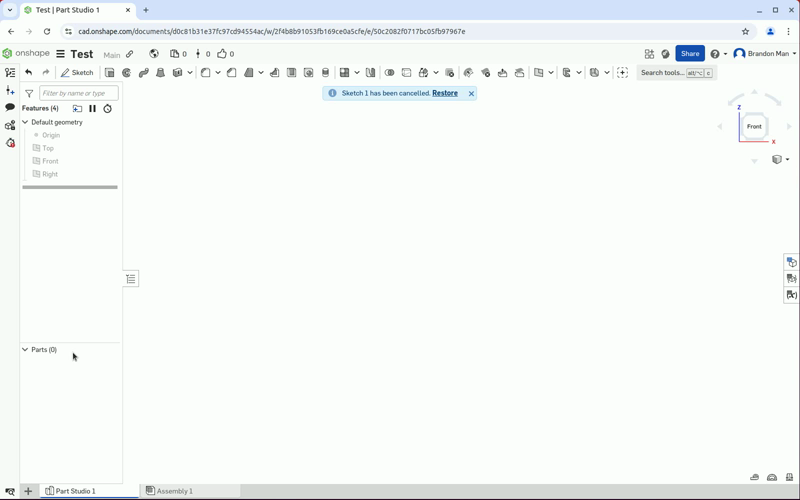
mouse_move(73, 352)
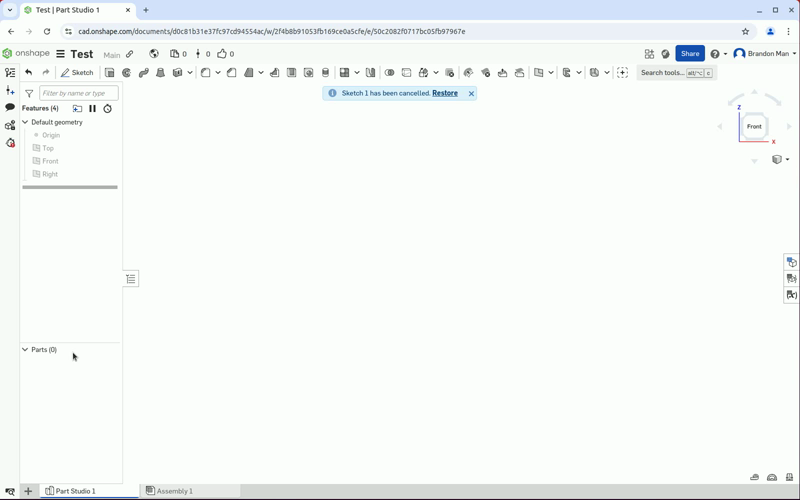
key(shift+y)
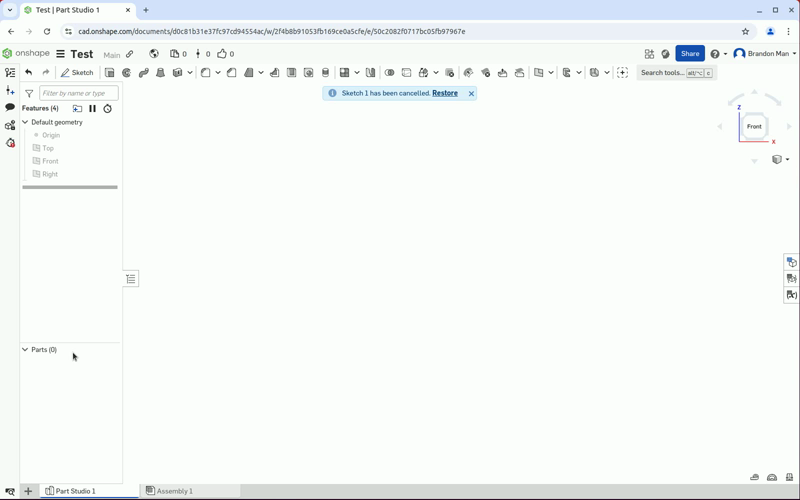
key(shift+s)
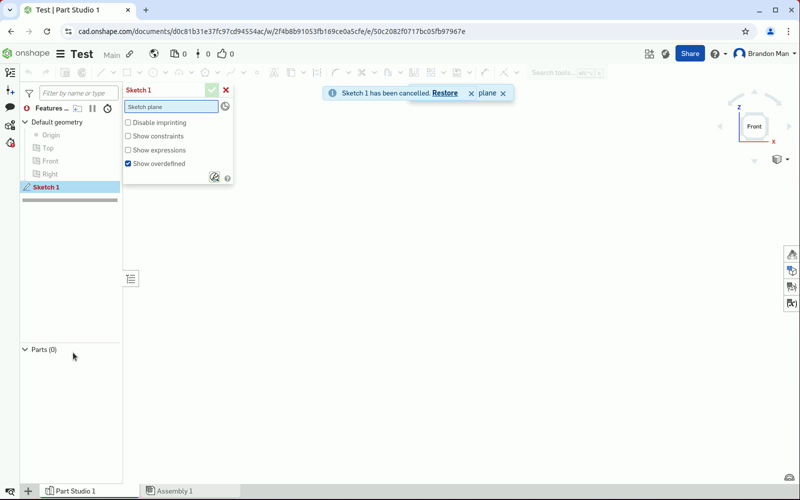
mouse_move(73, 163)
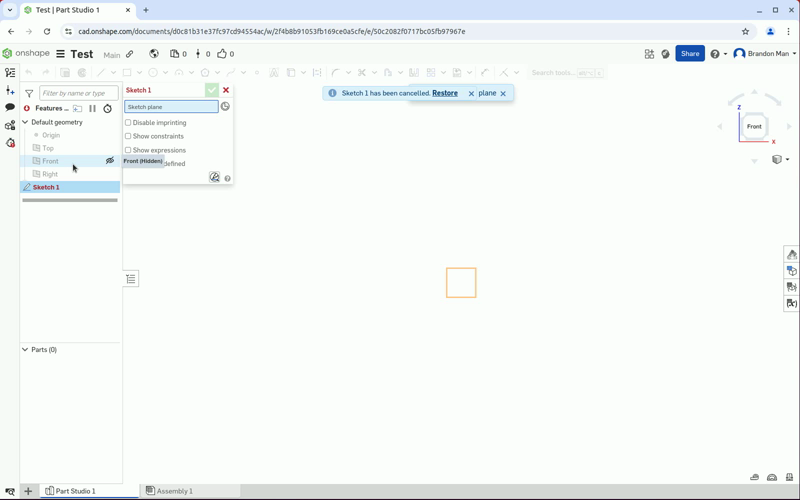
click(73, 163)
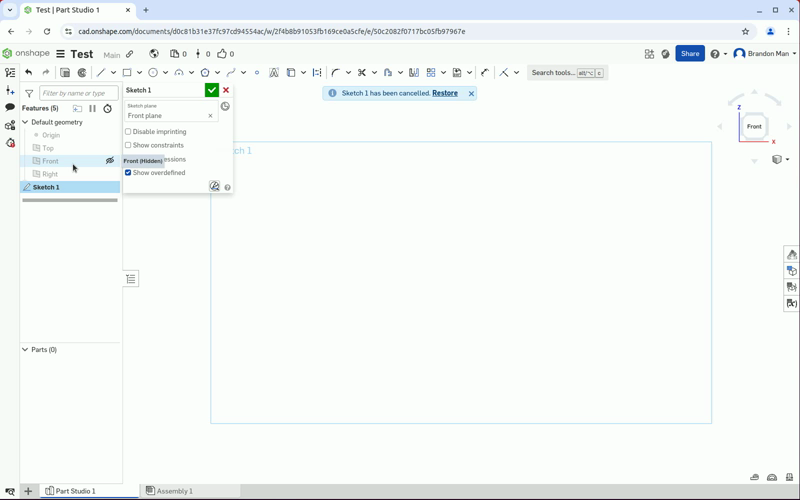
mouse_move(73, 352)
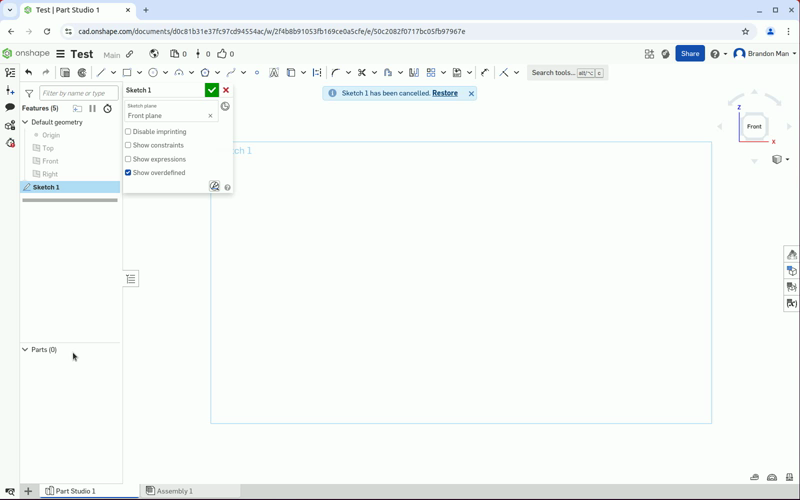
key(y)
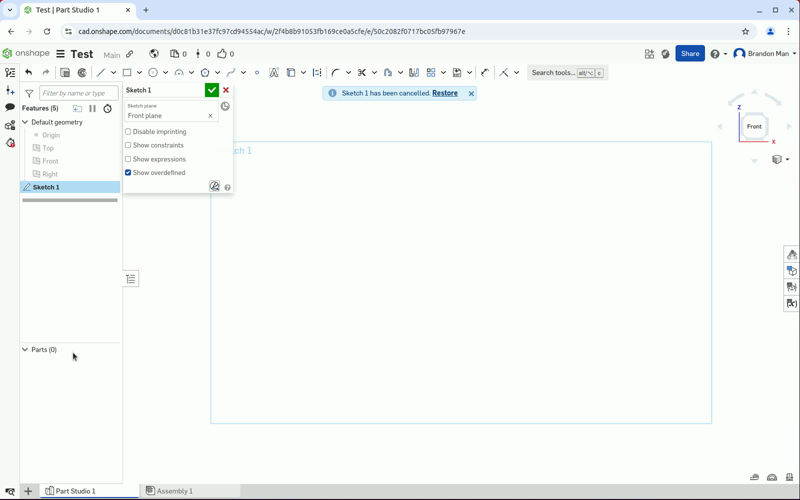
key(l)
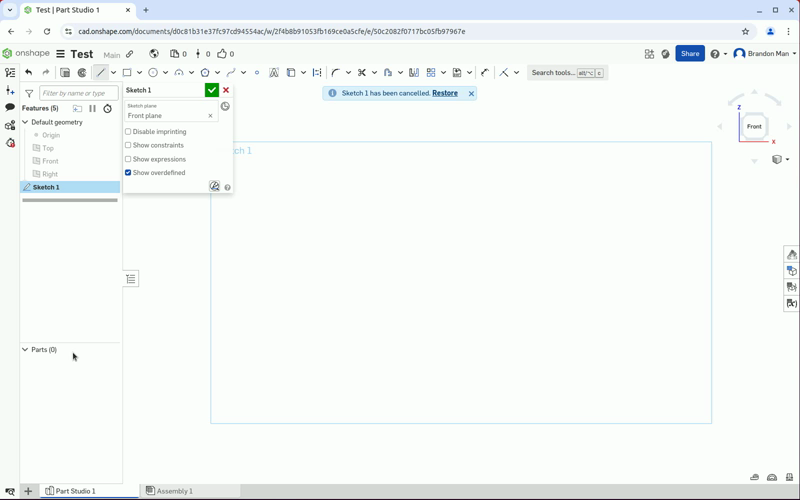
key_down(shift)
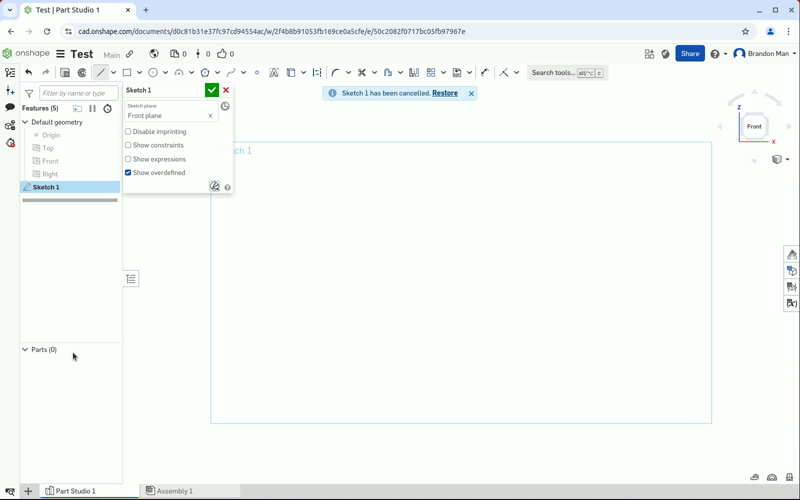
mouse_move(460, 282)
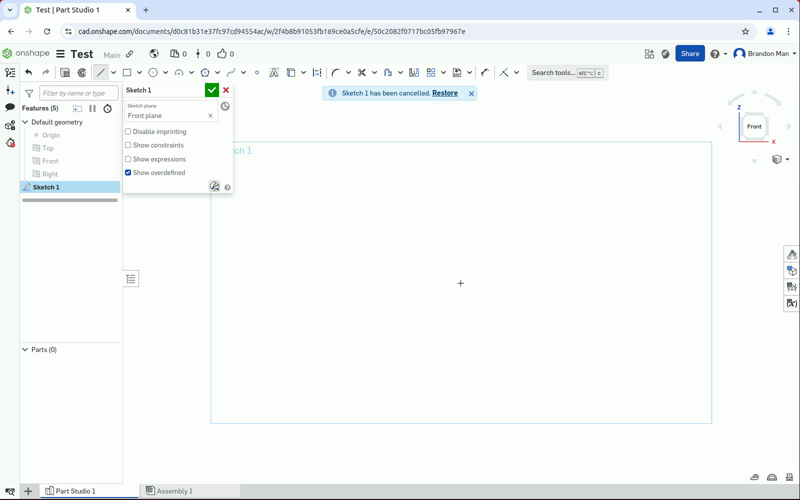
click(460, 282)
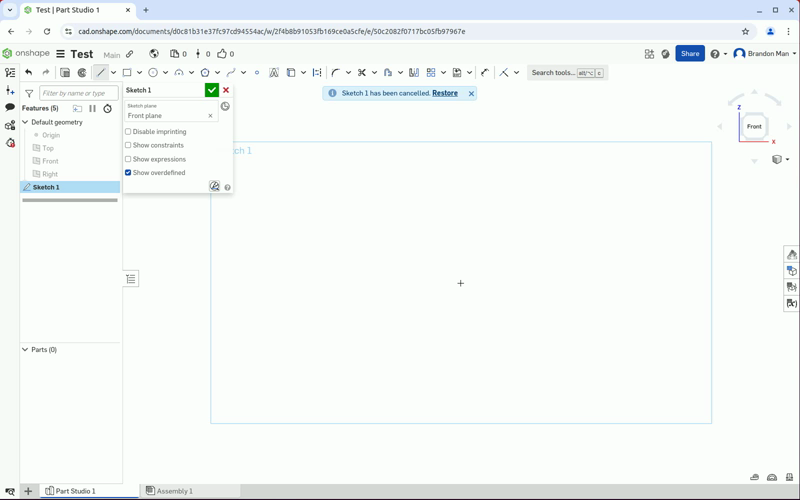
key_up(shift)
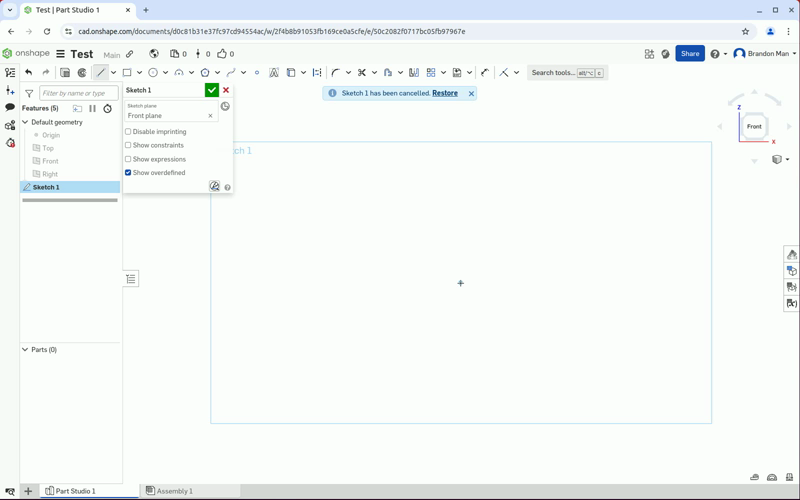
key_down(shift)
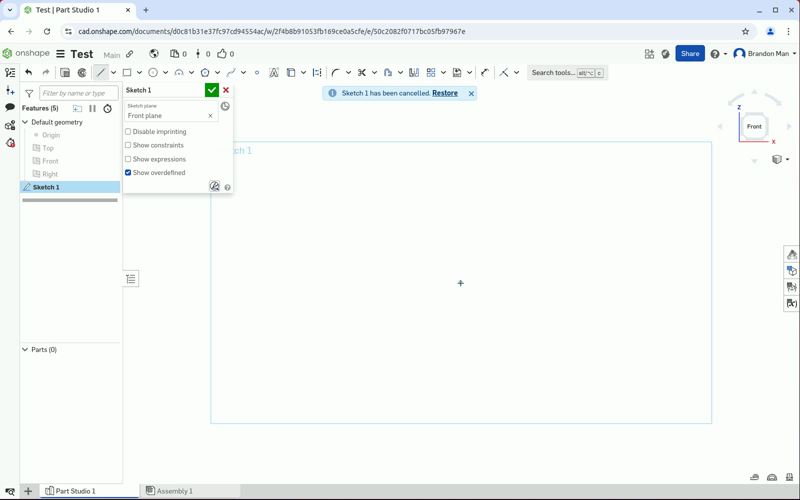
mouse_move(573, 282)
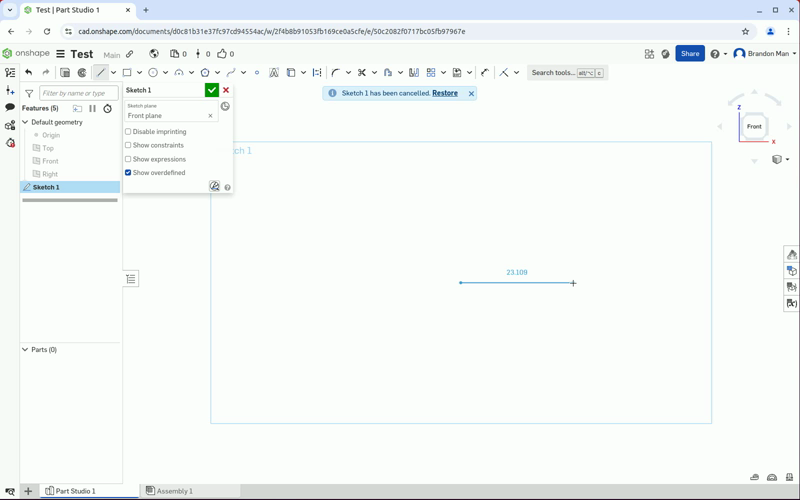
click(573, 282)
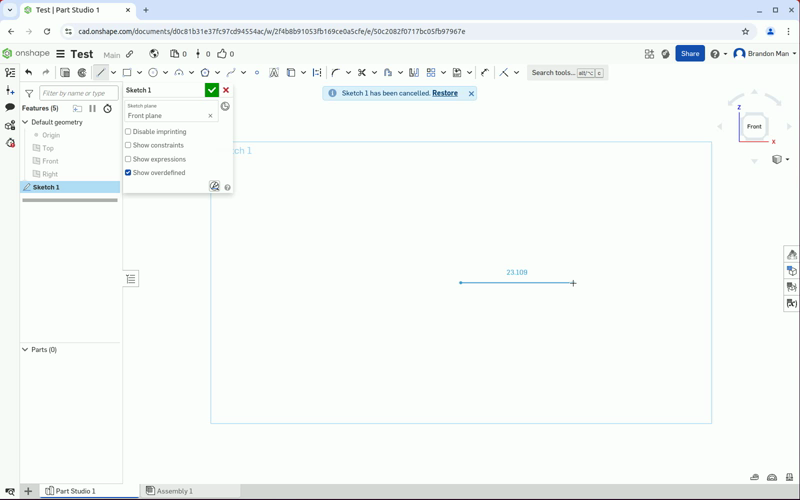
key_up(shift)
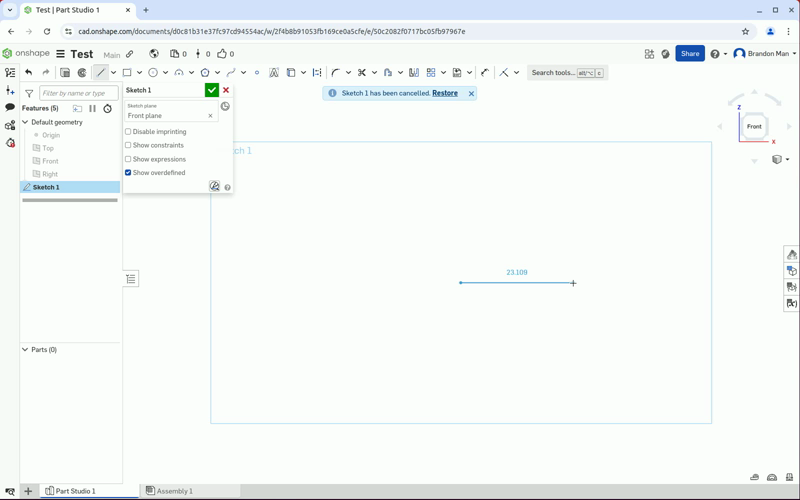
key_down(shift)
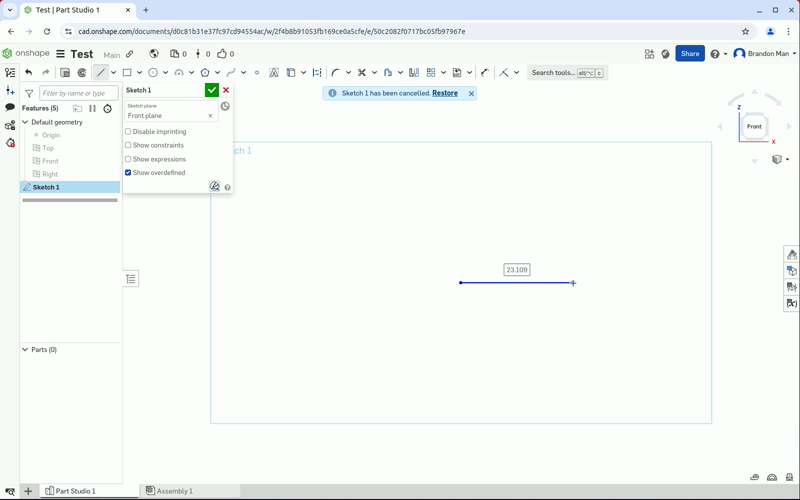
mouse_move(589, 282)
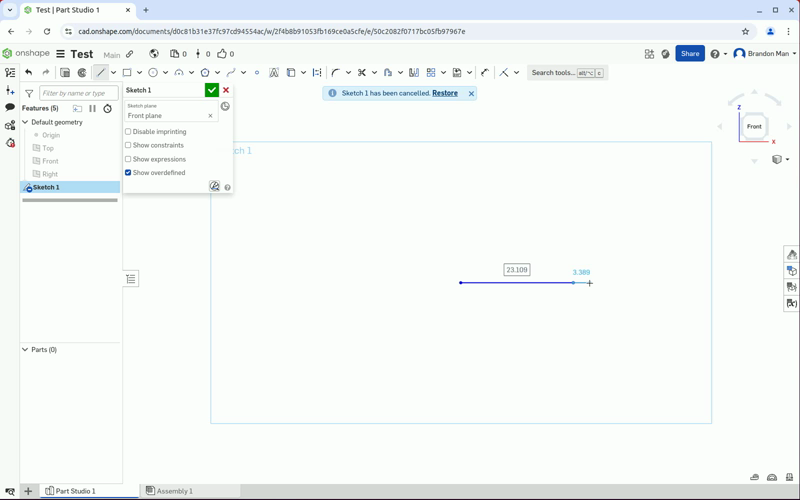
mouse_move(573, 235)
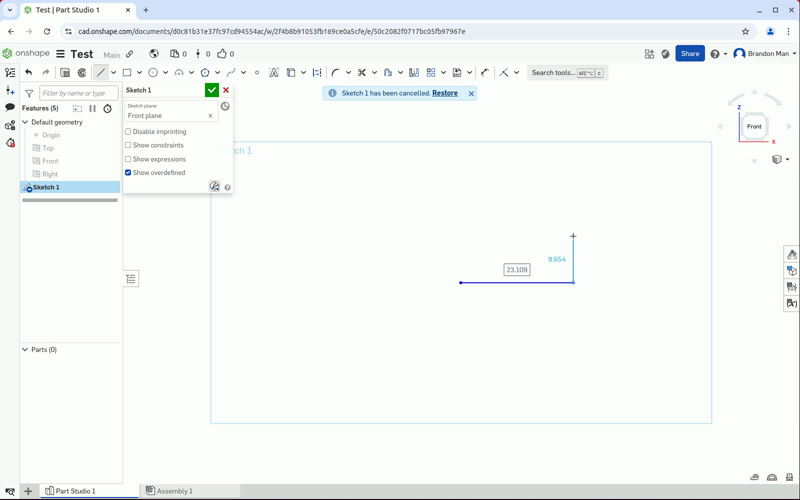
click(573, 235)
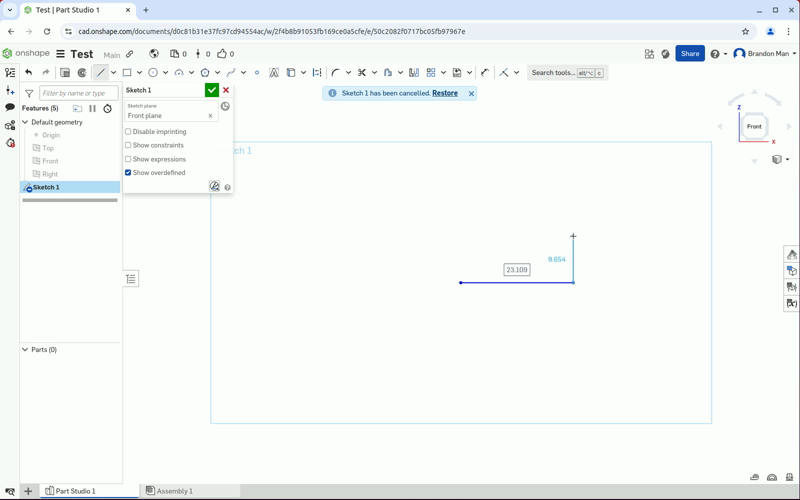
key_up(shift)
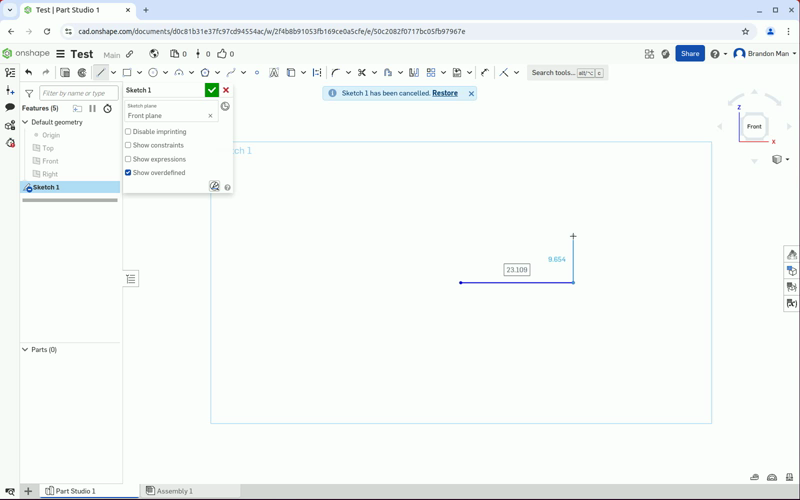
key_down(shift)
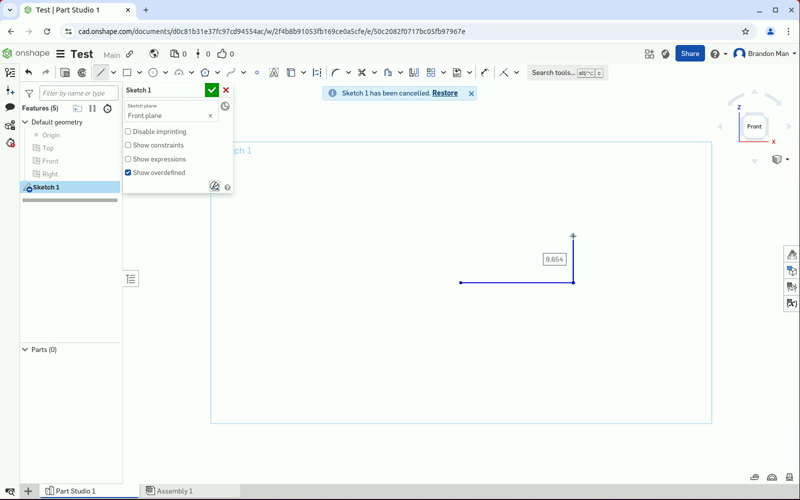
mouse_move(460, 235)
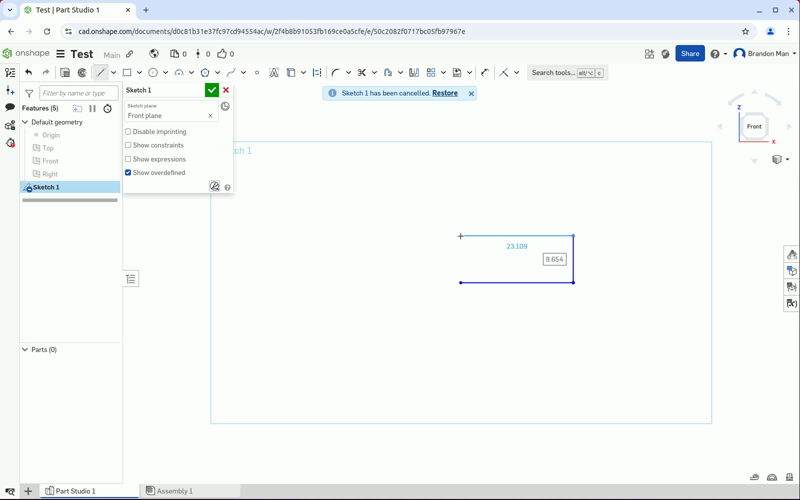
click(460, 235)
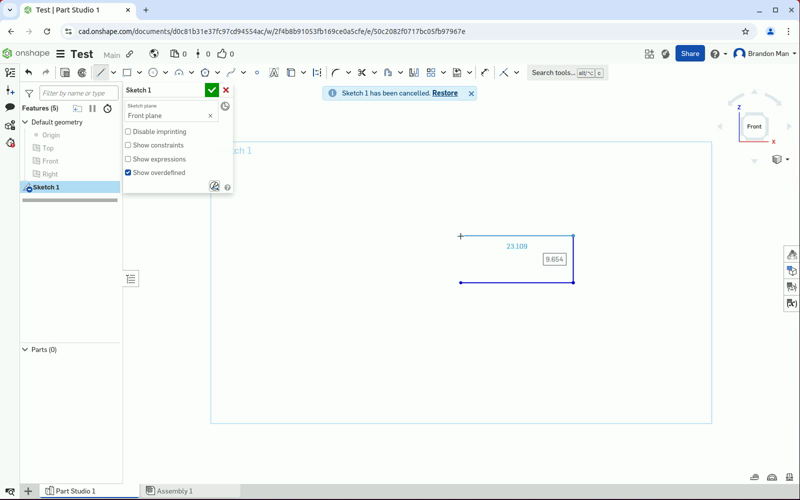
key_up(shift)
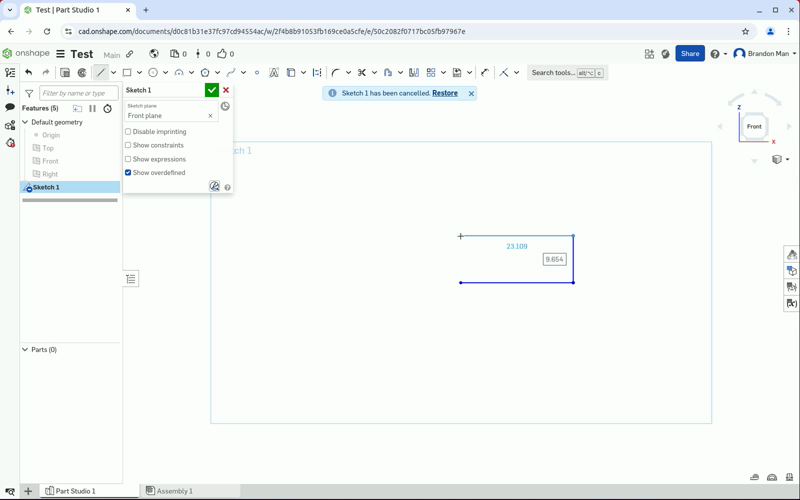
mouse_move(490, 235)
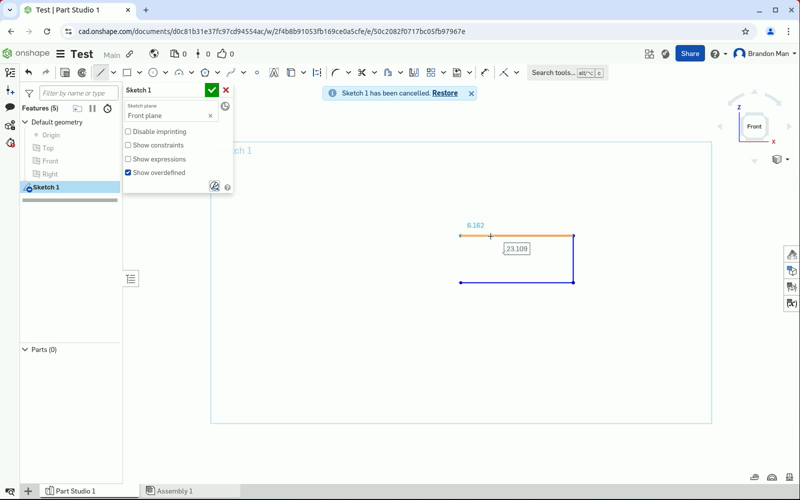
key_down(shift)
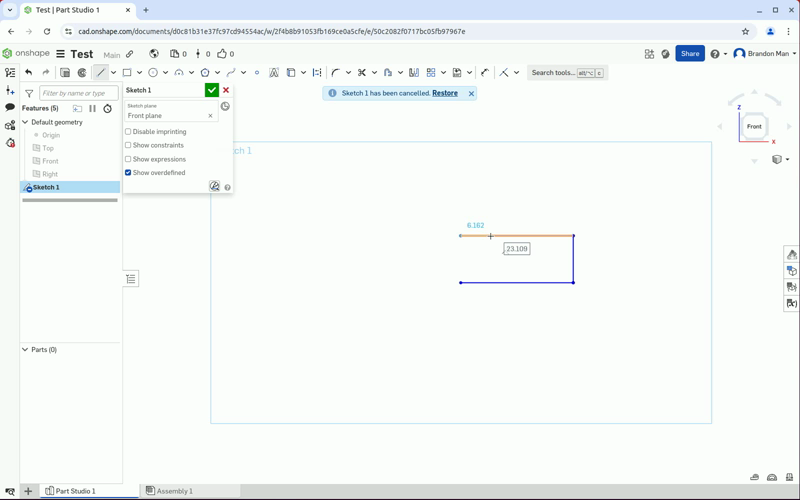
mouse_move(460, 282)
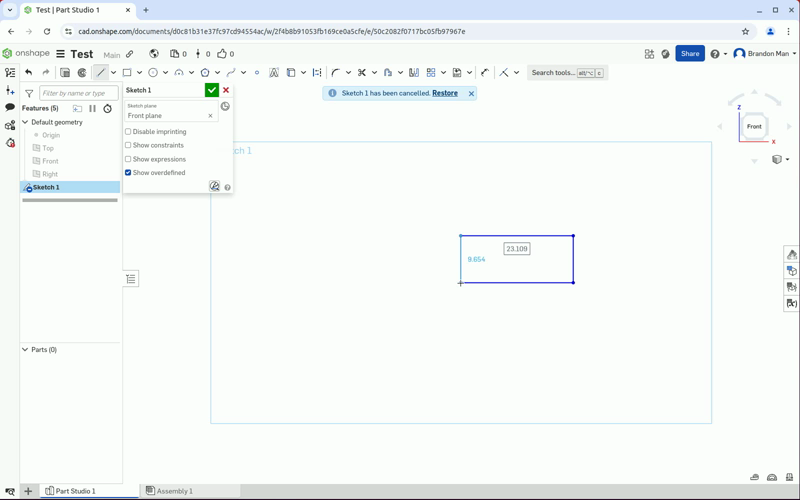
key_up(shift)
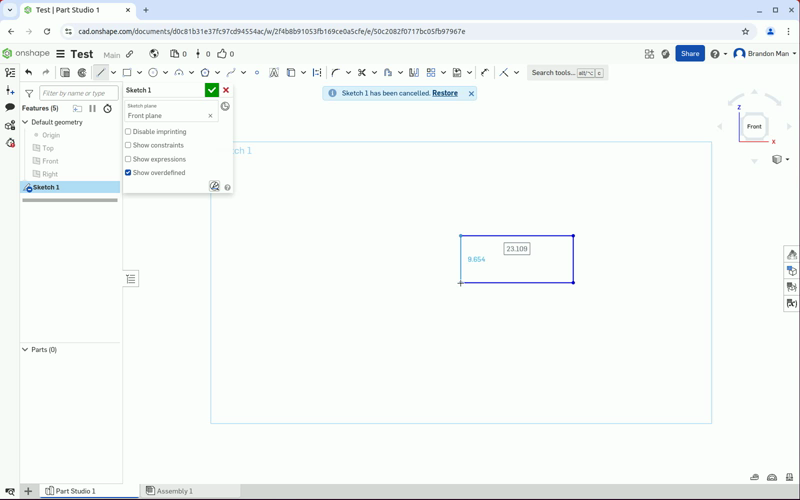
click(460, 282)
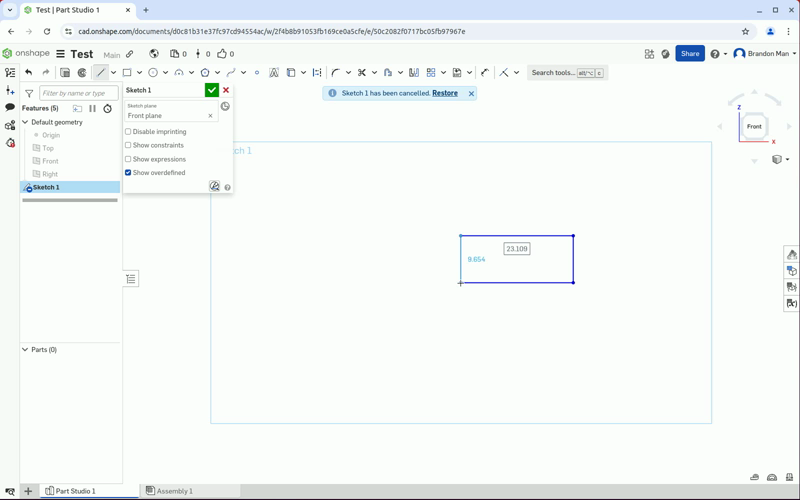
key(esc)
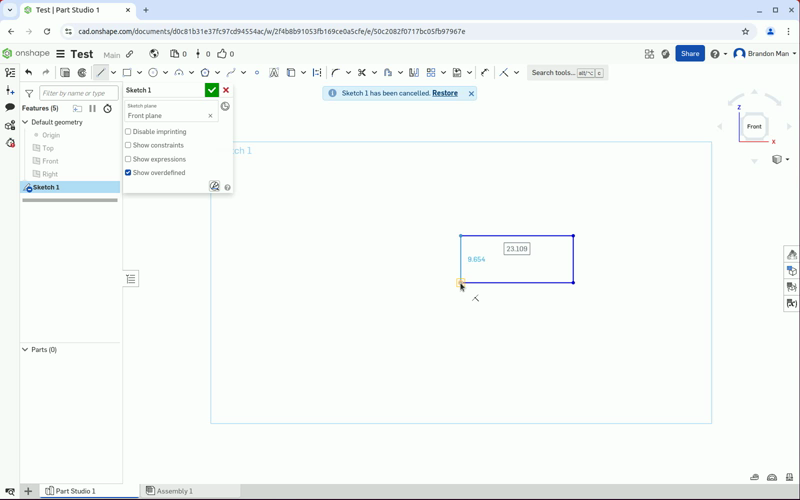
mouse_move(485, 248)
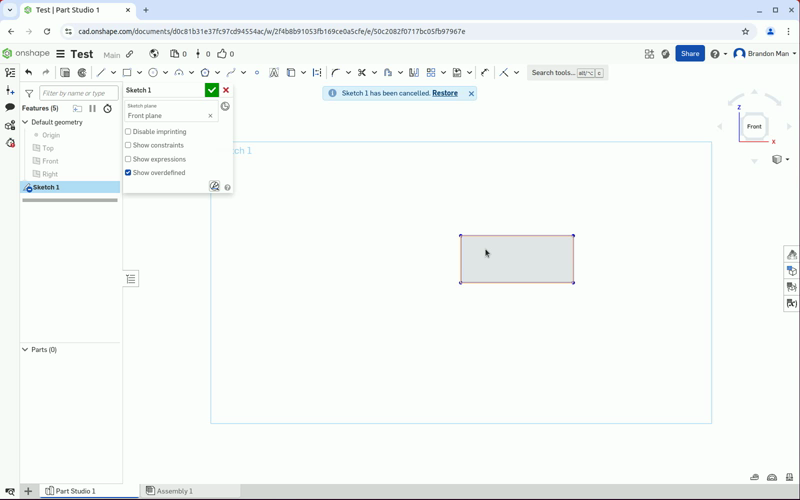
click(485, 248)
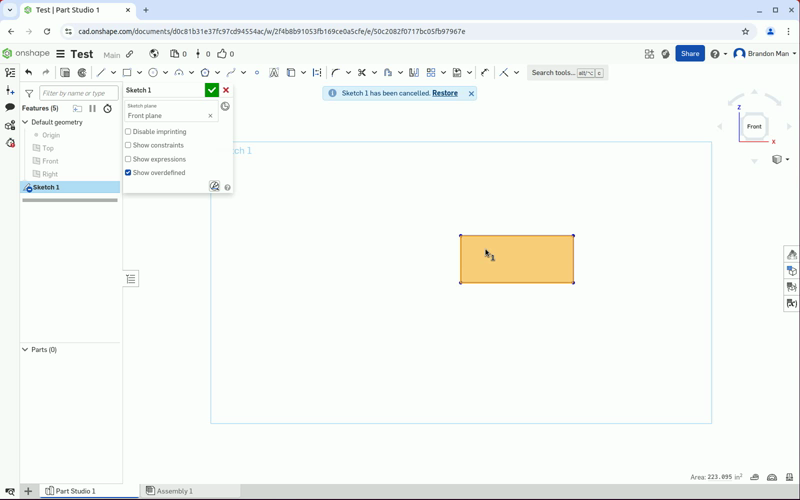
mouse_move(73, 352)
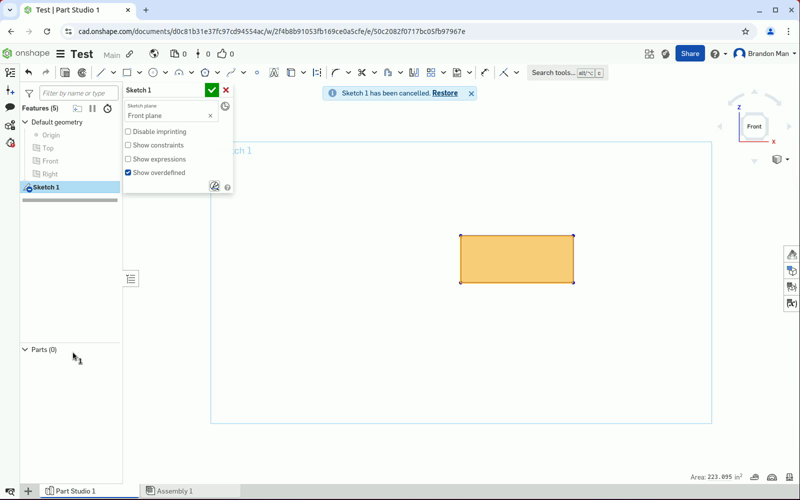
key(shift+y)
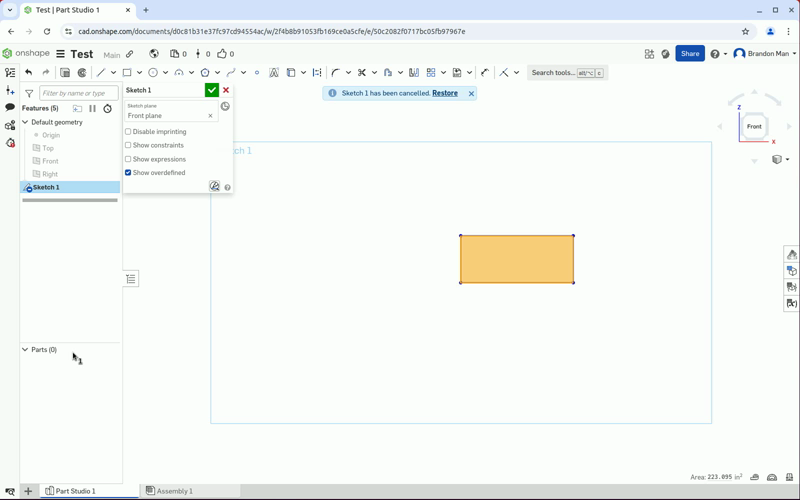
key(shift+e)
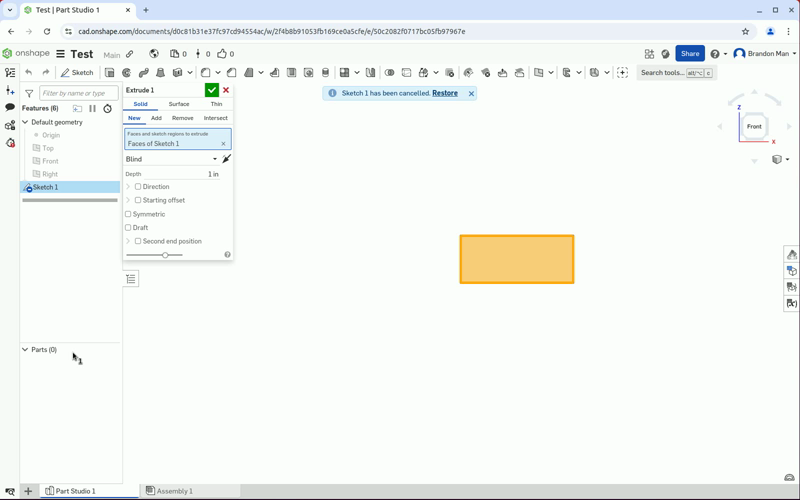
mouse_move(143, 106)
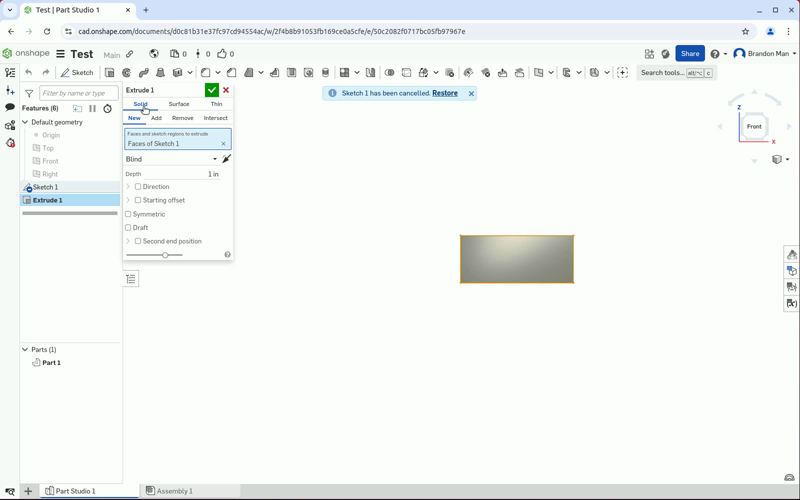
click(143, 106)
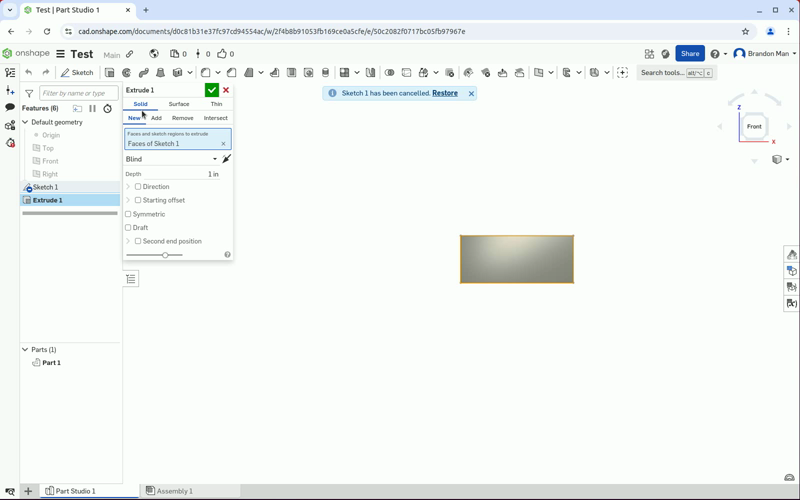
mouse_move(137, 120)
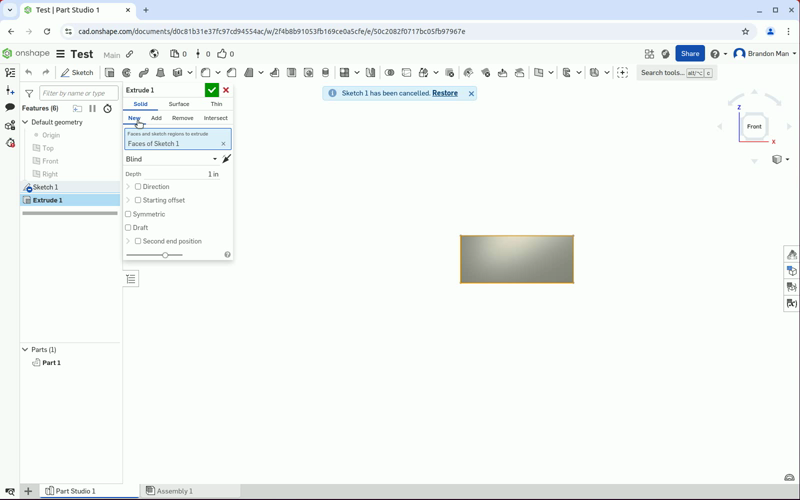
click(137, 120)
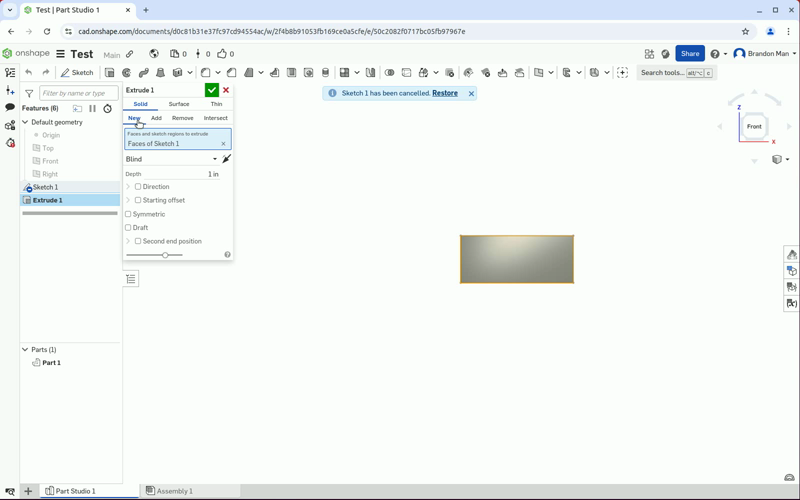
key(tab, 4)
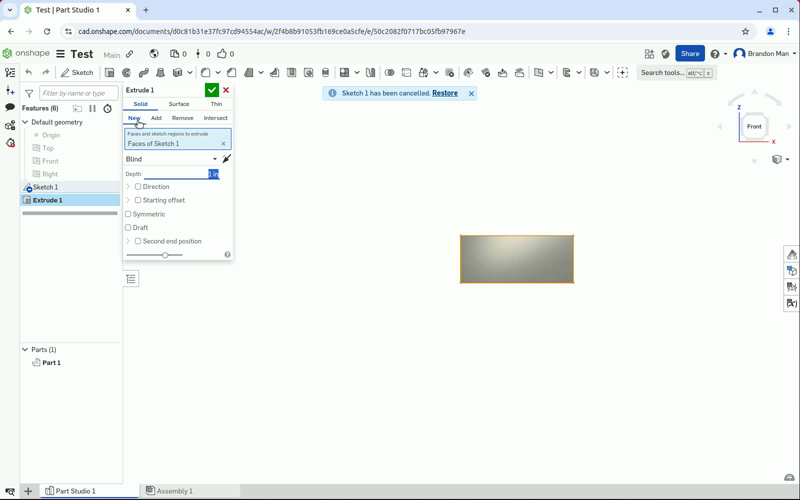
text(1.685)
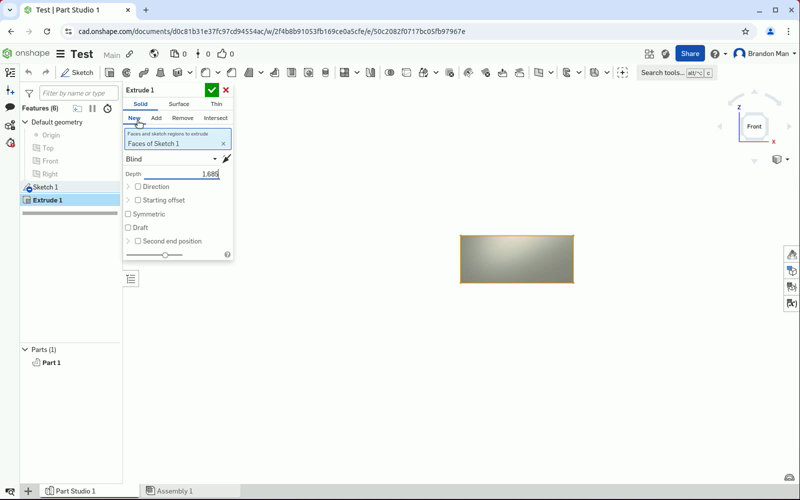
key(enter)
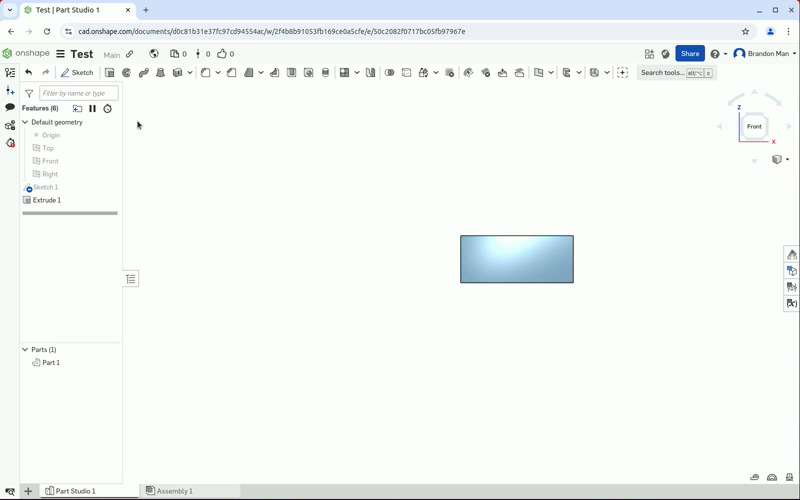
key(shift+h)
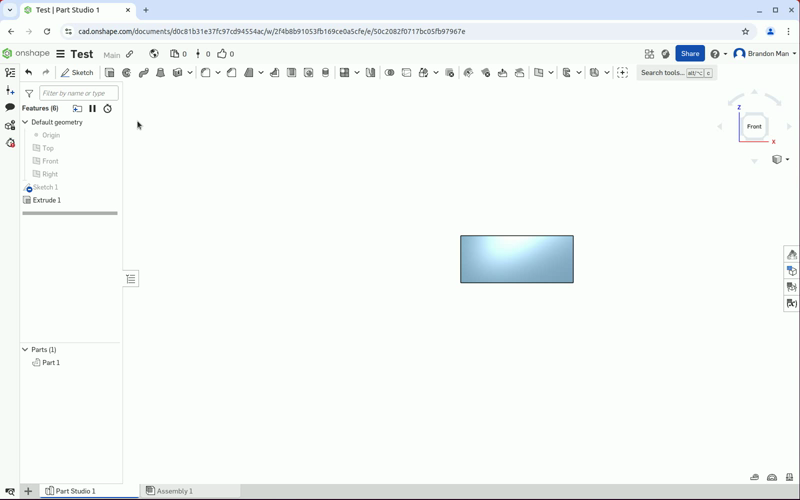
key(shift+h)
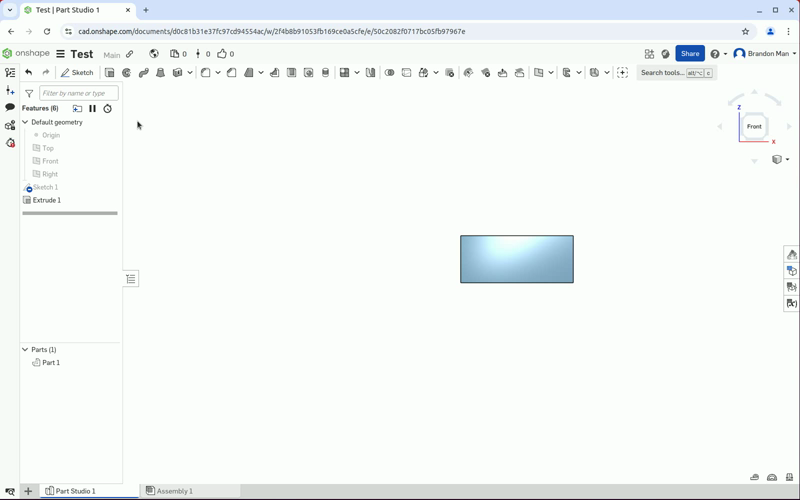
mouse_move(73, 189)
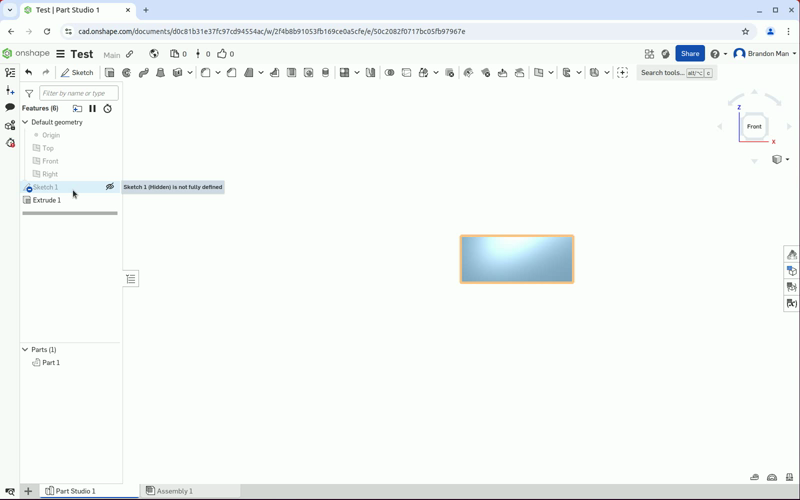
click(73, 189)
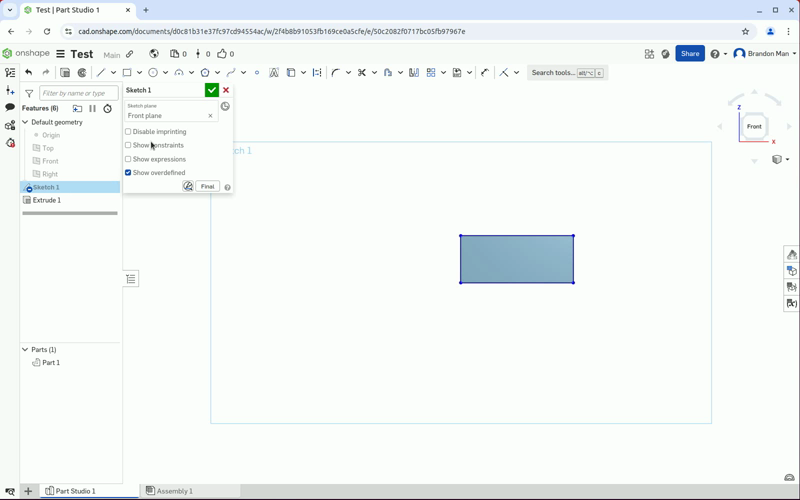
mouse_move(229, 92)
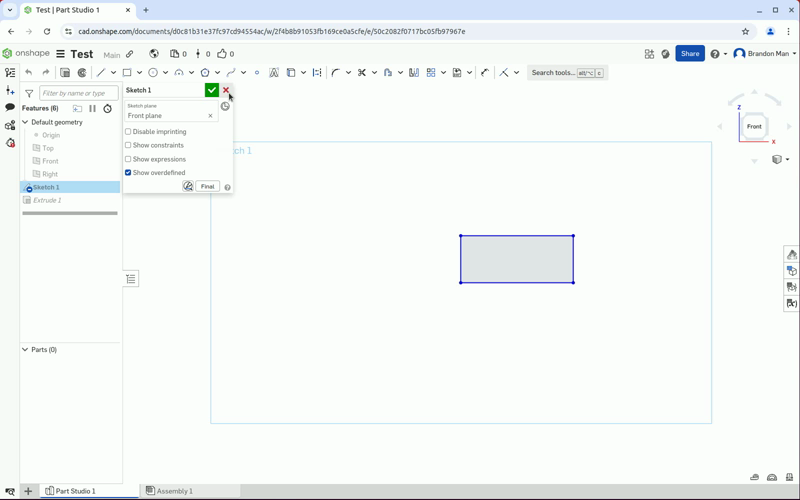
click(229, 92)
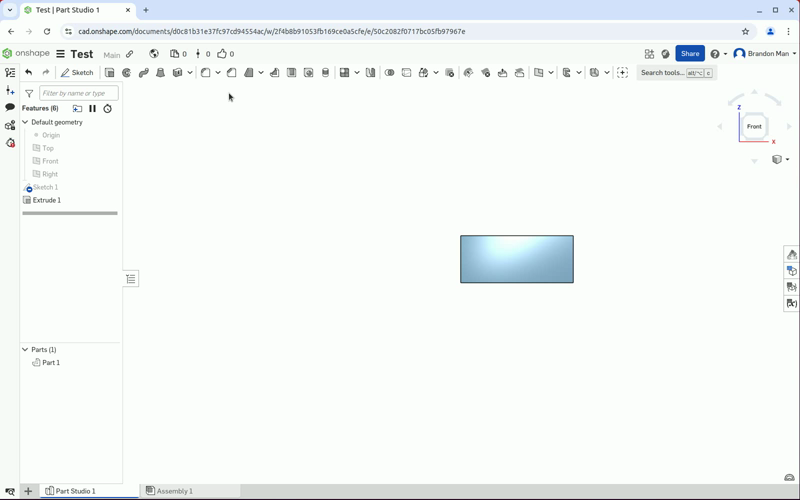
mouse_move(541, 75)
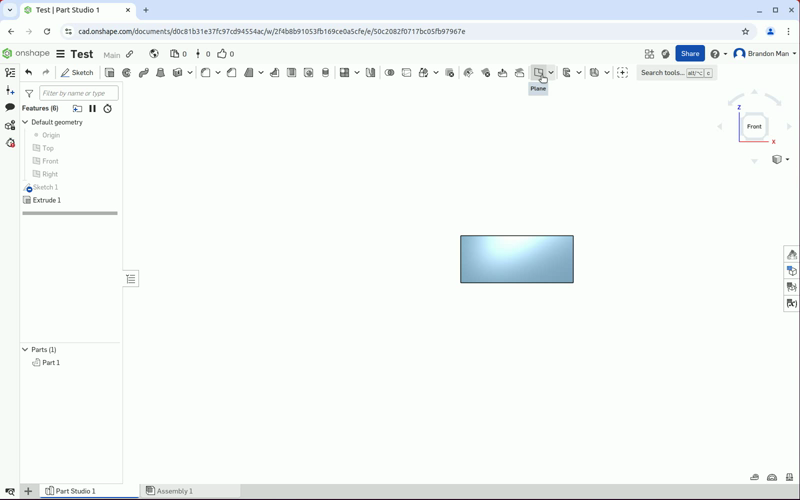
click(541, 75)
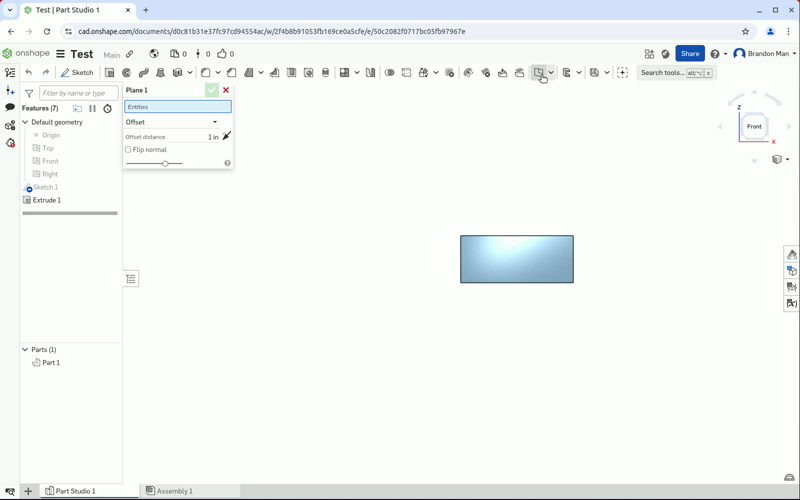
mouse_move(73, 163)
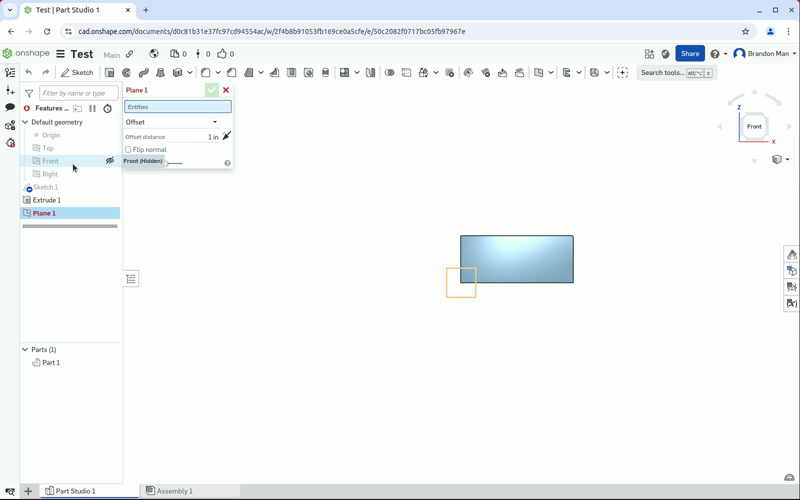
click(73, 163)
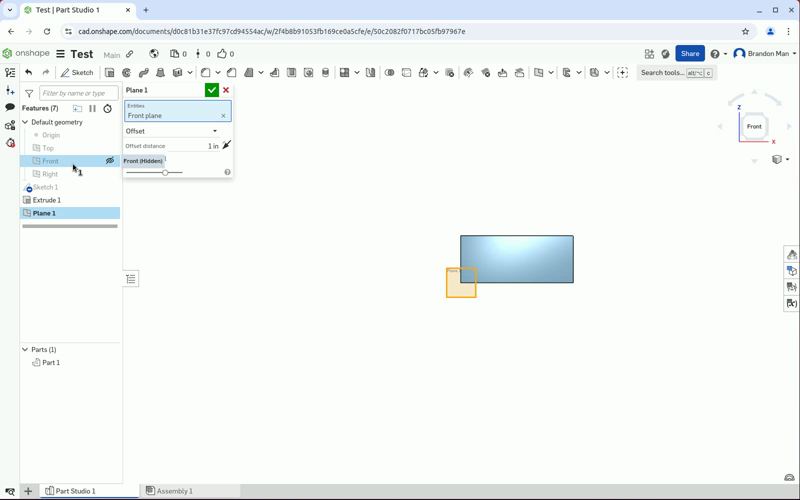
key(tab, 2)
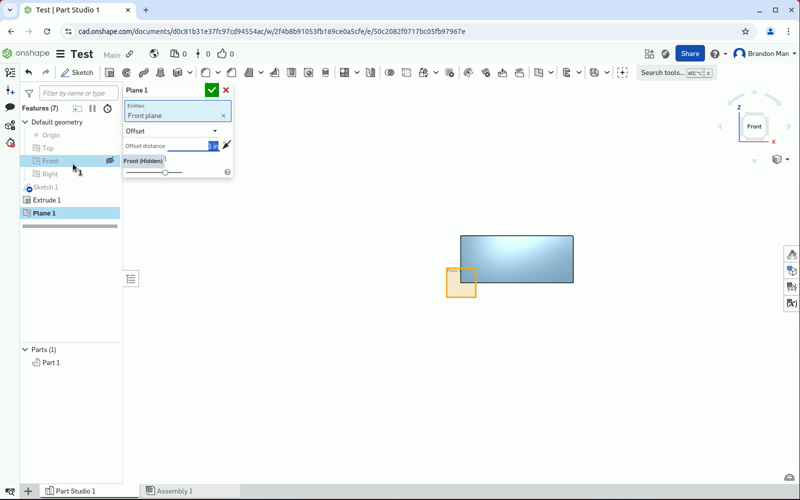
text(1.695)
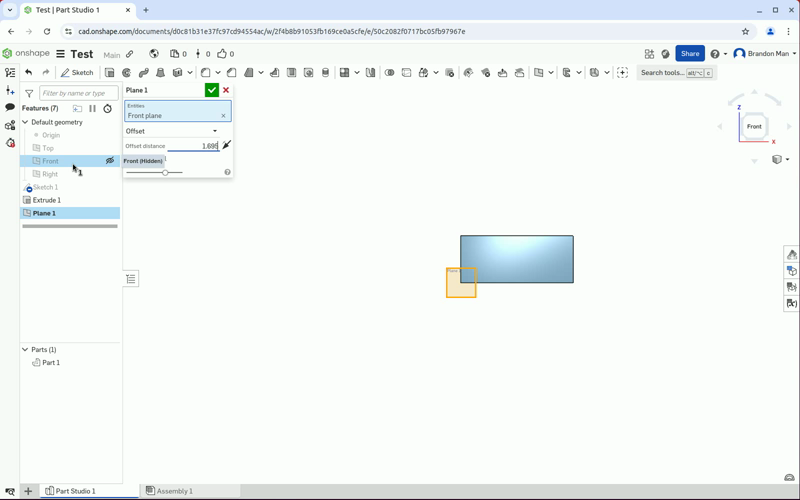
key(enter, 2)
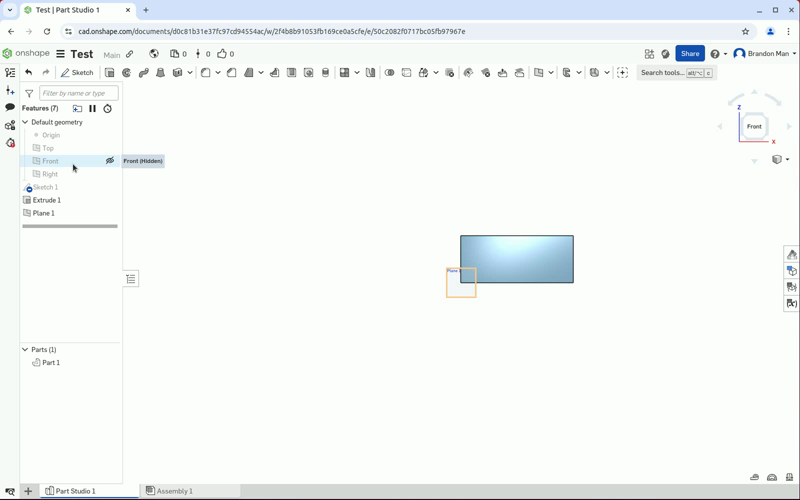
key(shift+s)
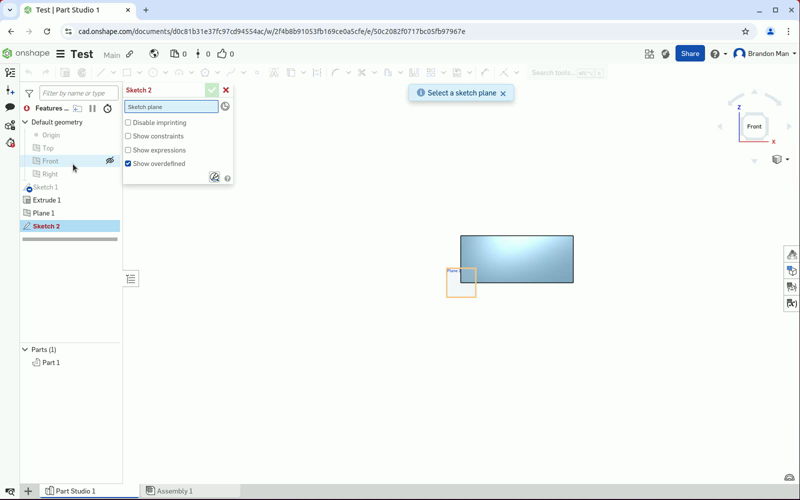
mouse_move(73, 215)
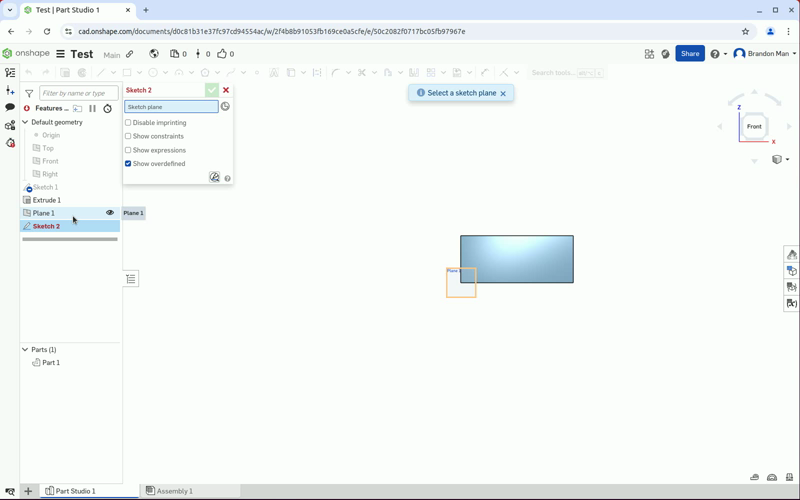
click(73, 215)
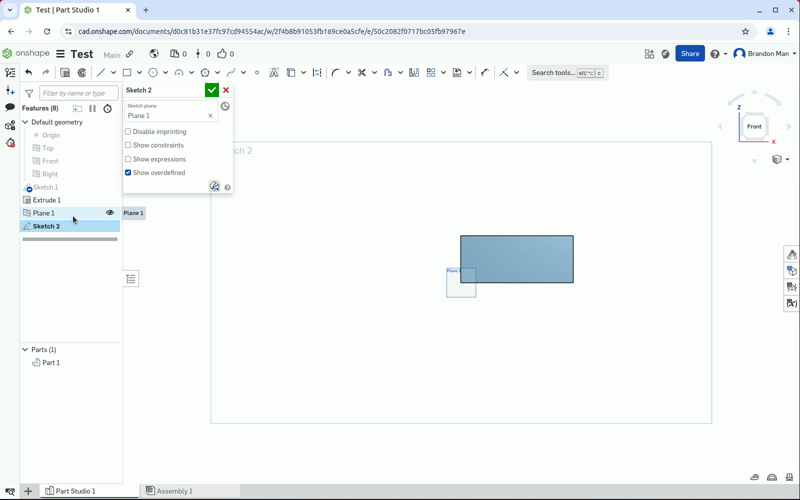
mouse_move(73, 352)
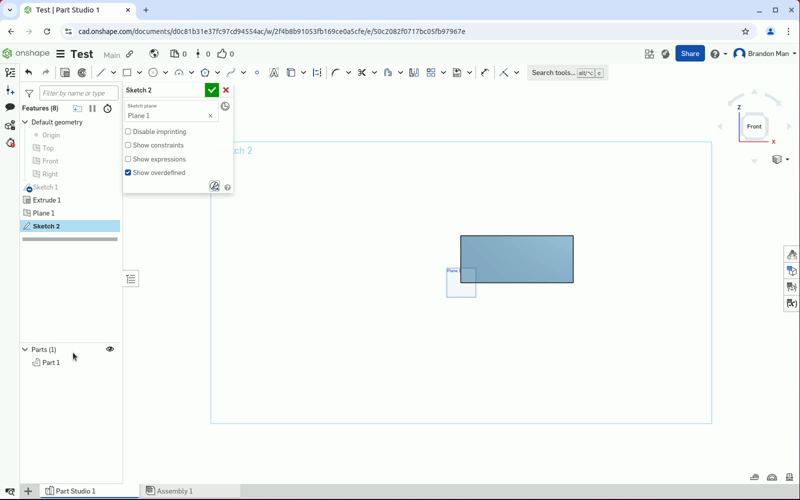
key(y)
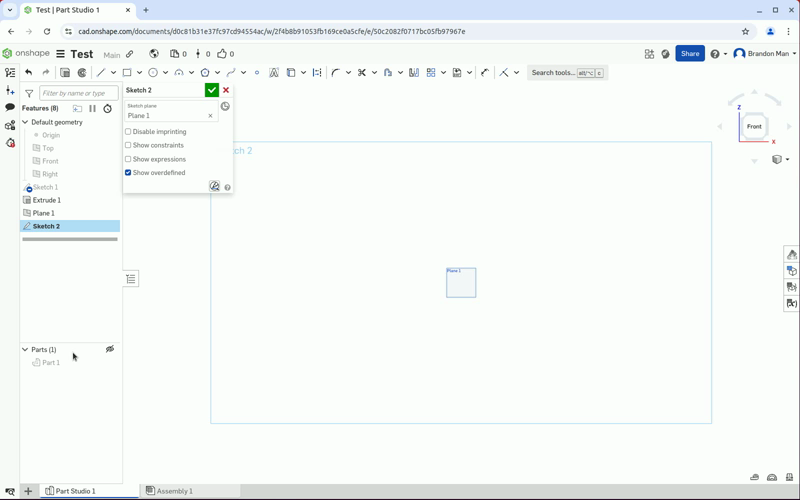
key(c)
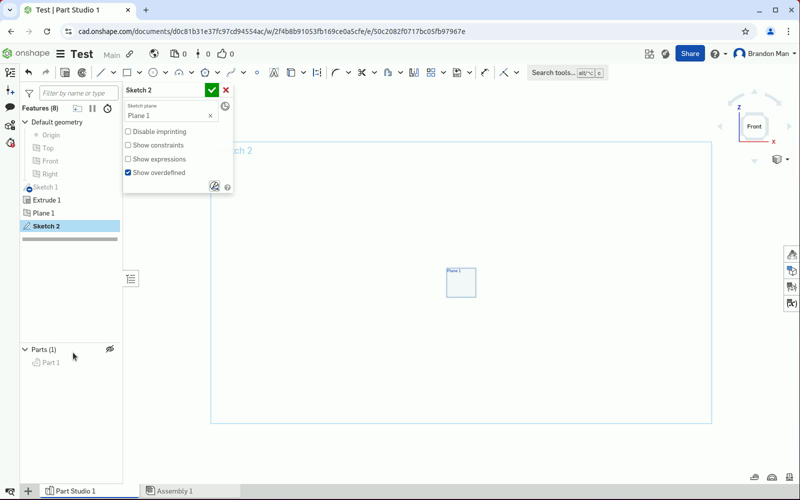
key_down(shift)
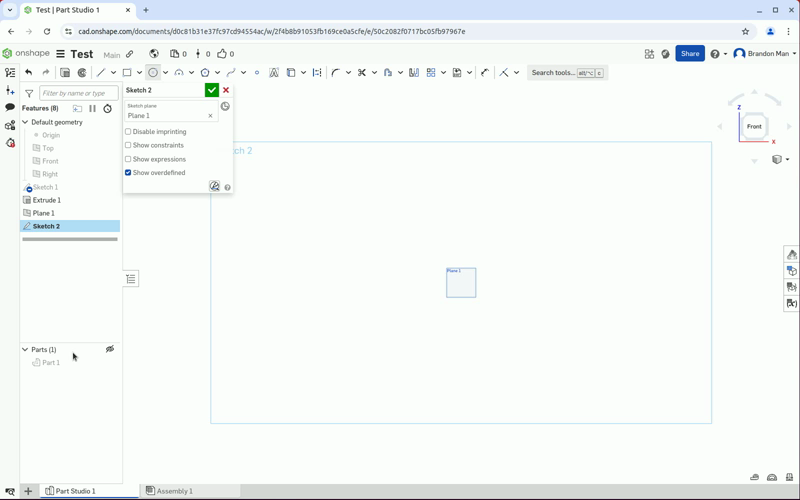
mouse_move(480, 261)
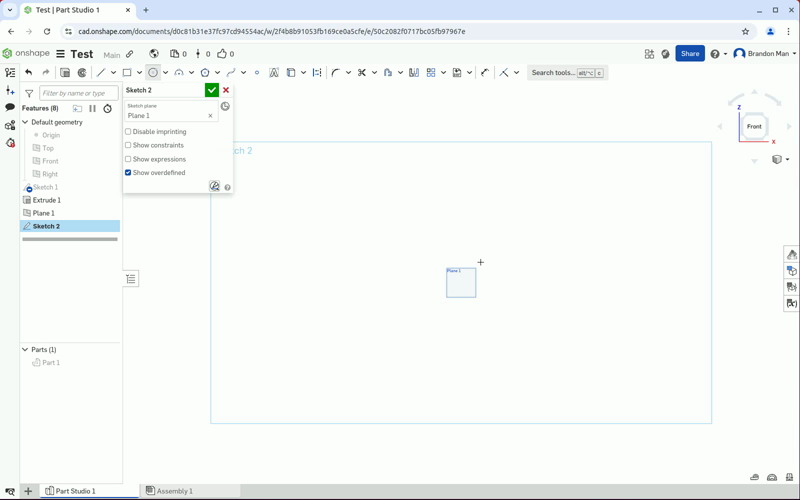
click(480, 261)
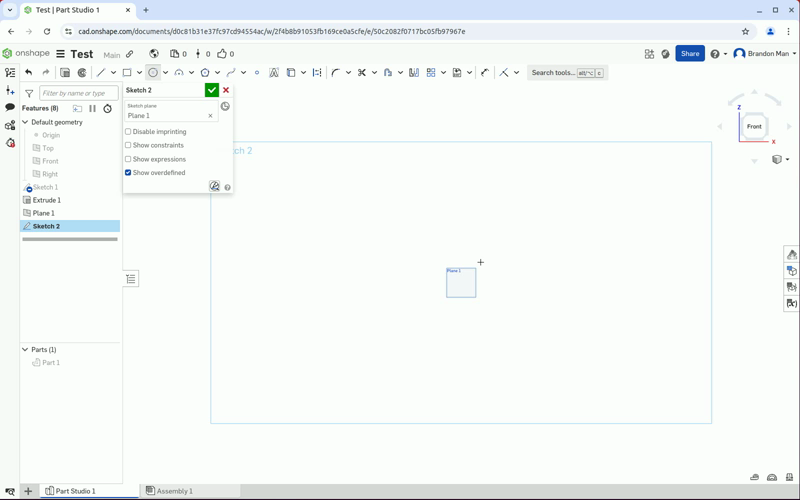
key_up(shift)
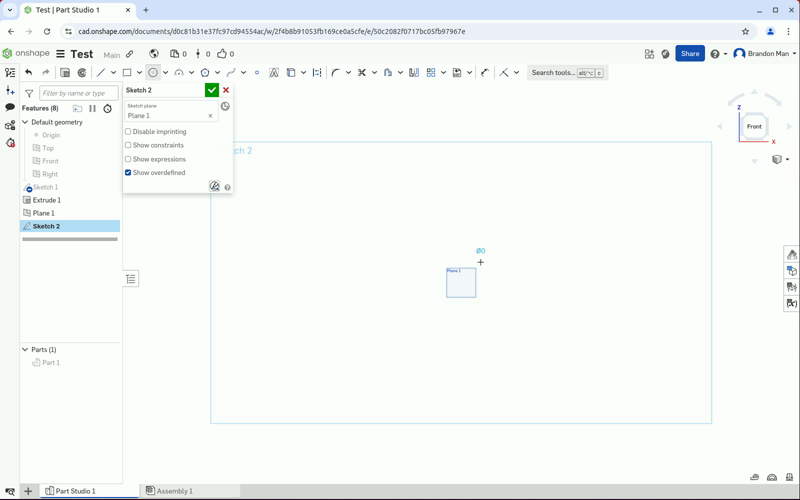
mouse_move(497, 261)
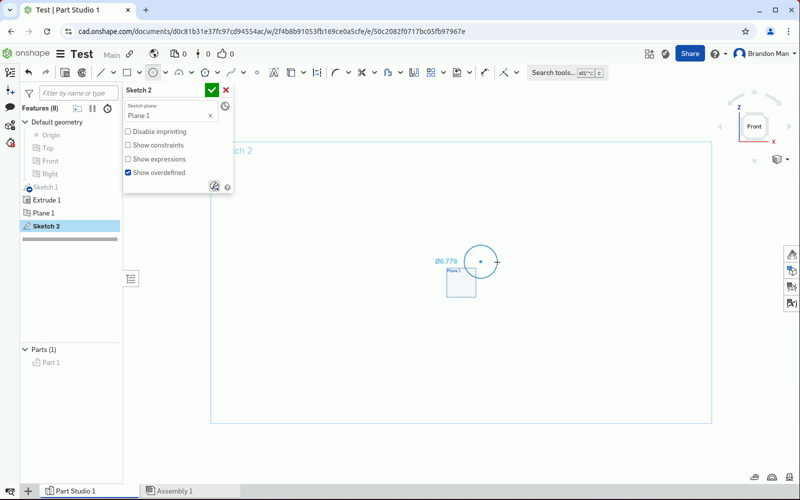
click(497, 261)
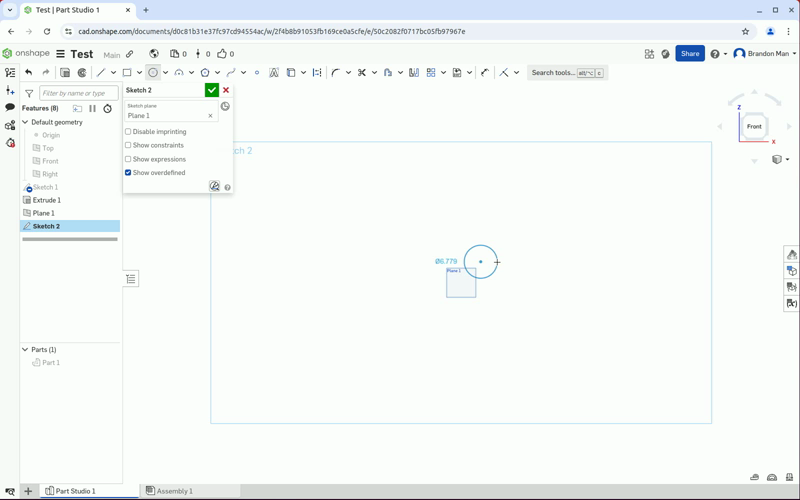
key(esc)
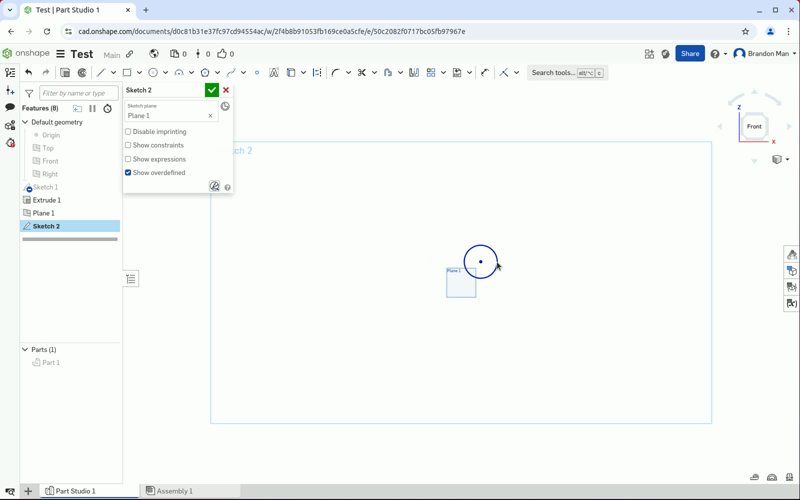
mouse_move(478, 274)
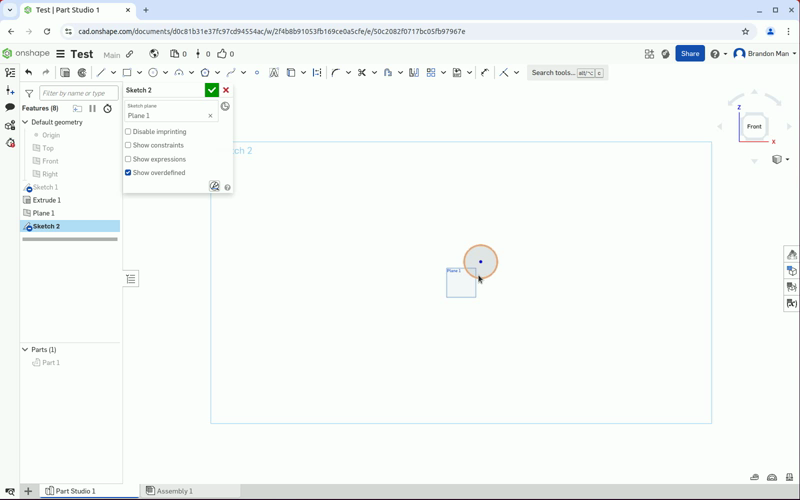
scroll(6)
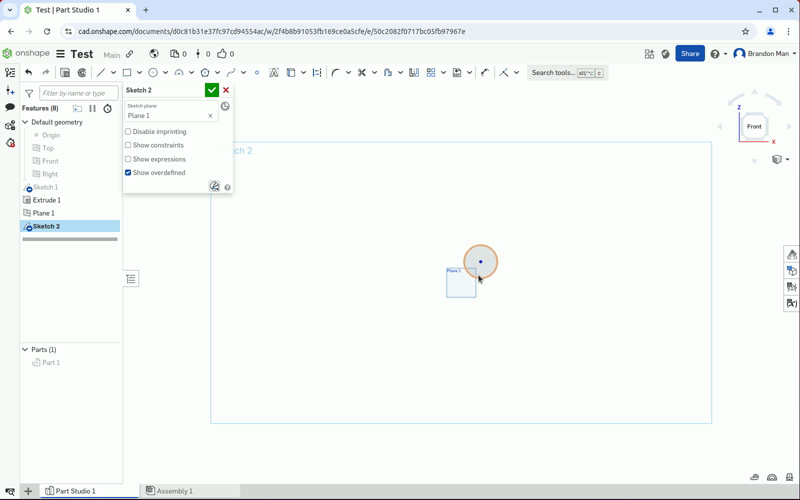
scroll(6)
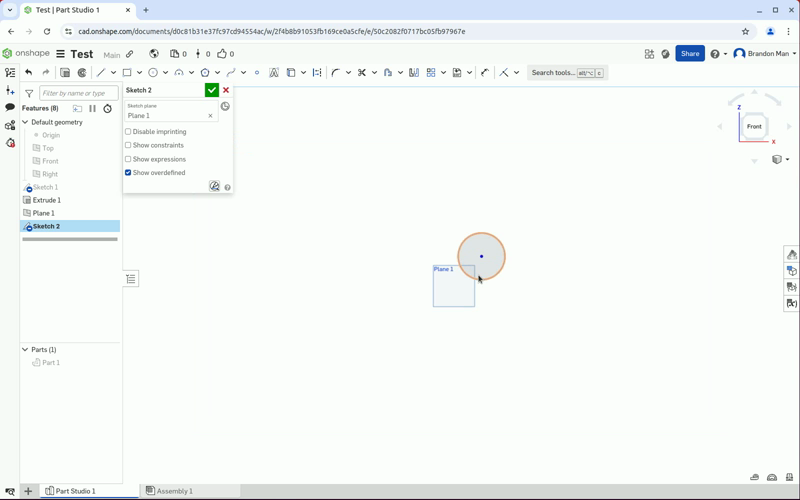
scroll(6)
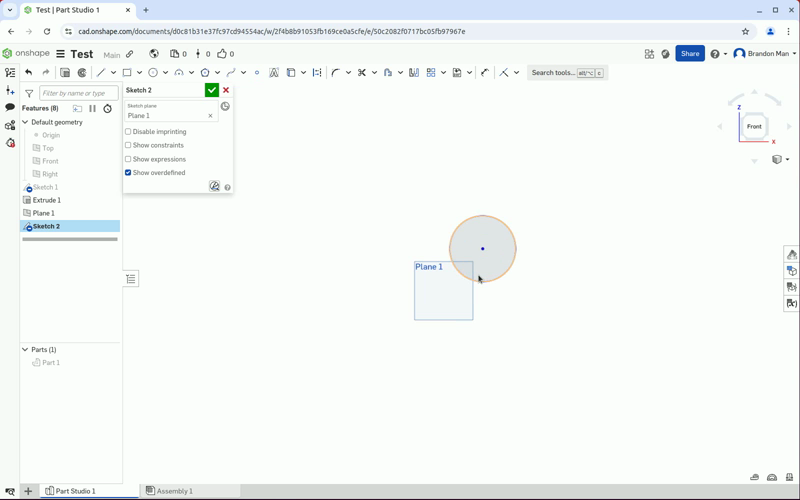
scroll(6)
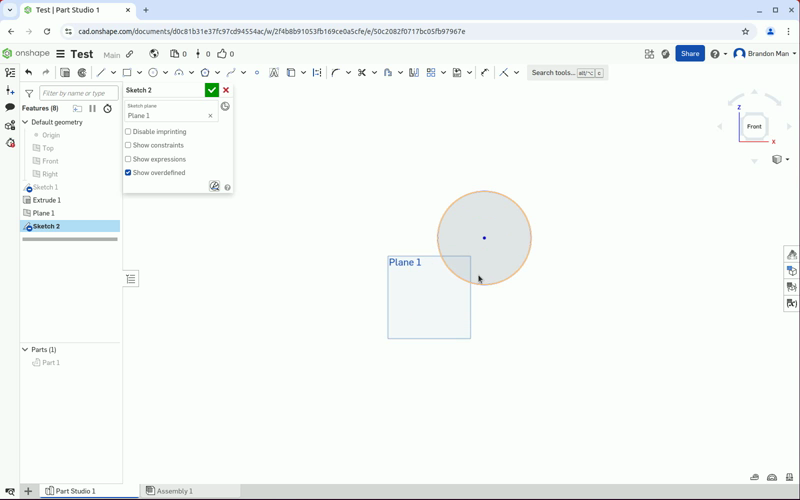
scroll(6)
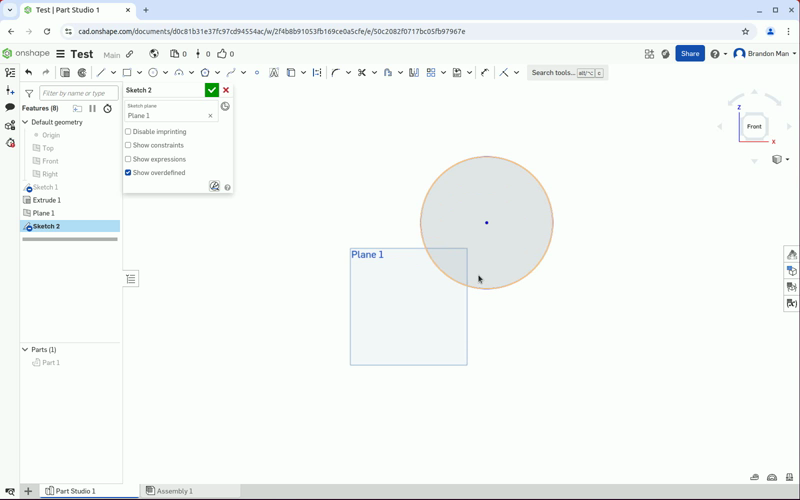
scroll(6)
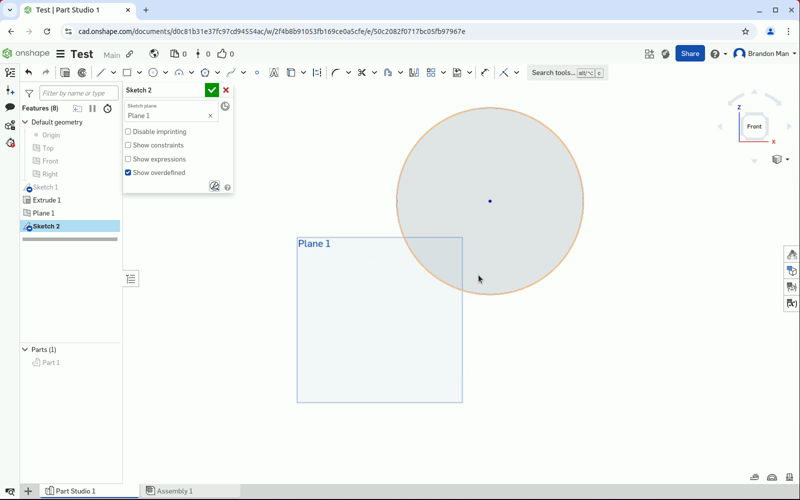
scroll(6)
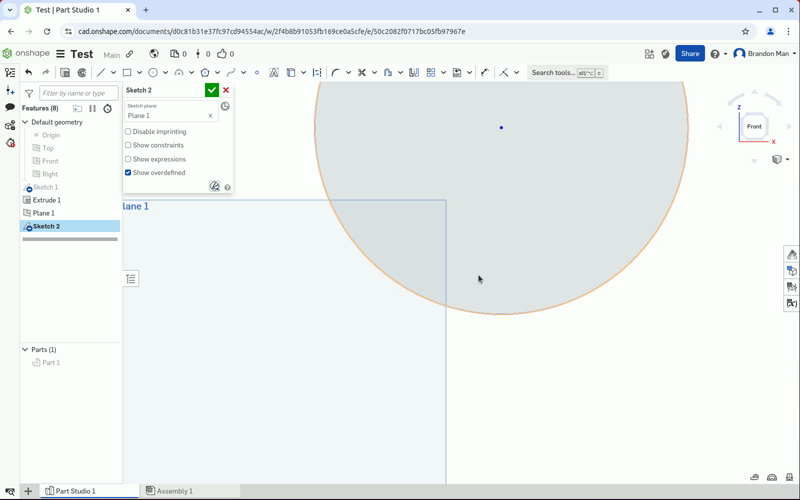
click(478, 274)
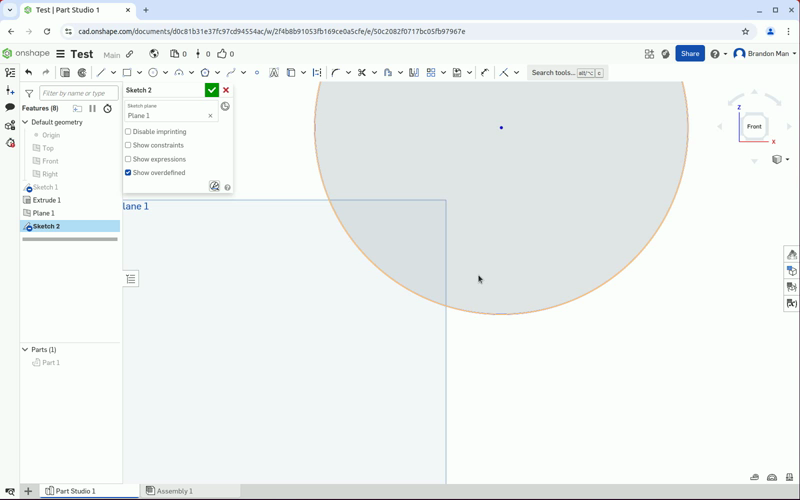
scroll(-6)
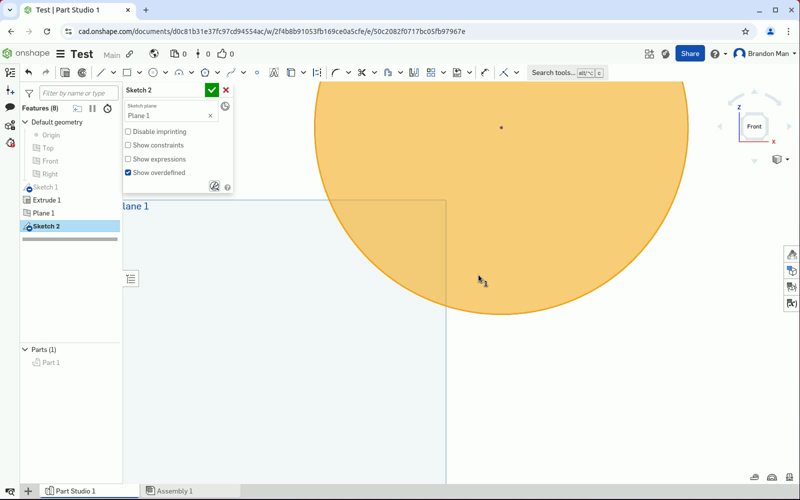
scroll(-6)
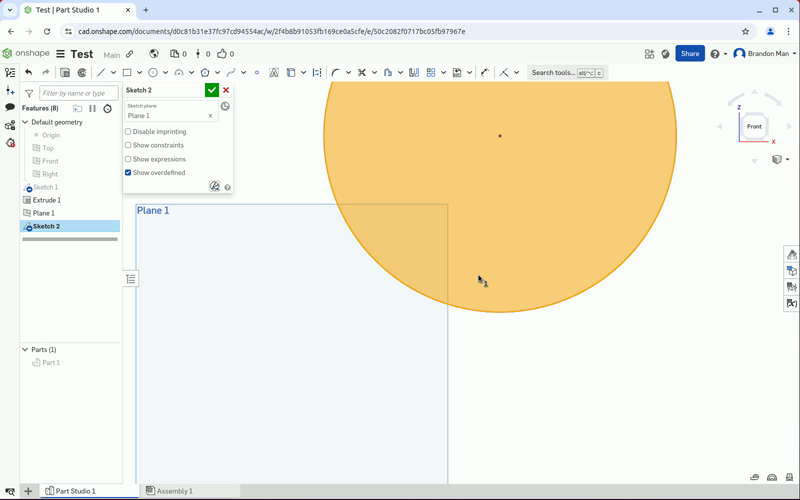
scroll(-6)
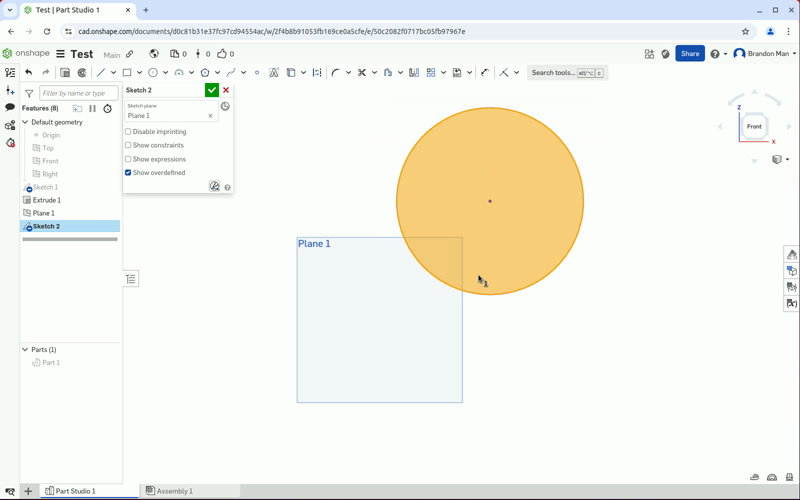
scroll(-6)
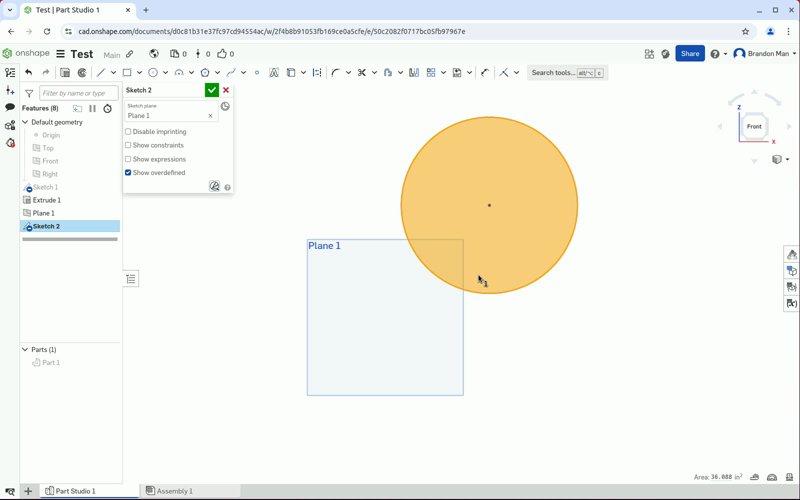
scroll(-6)
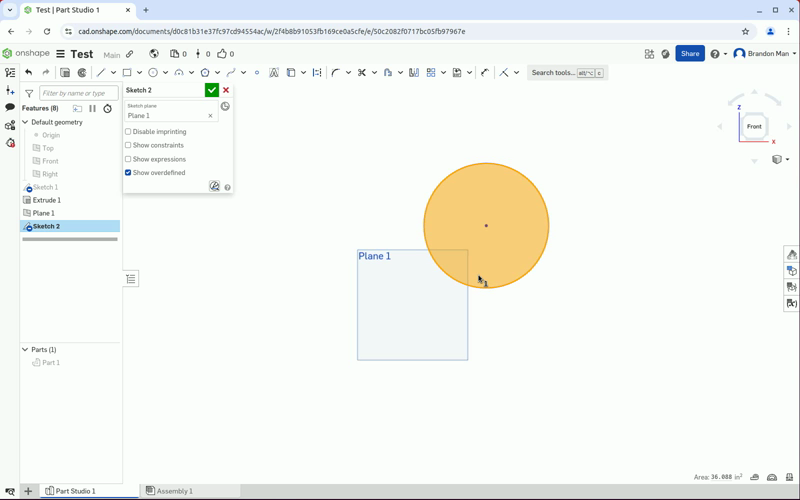
scroll(-6)
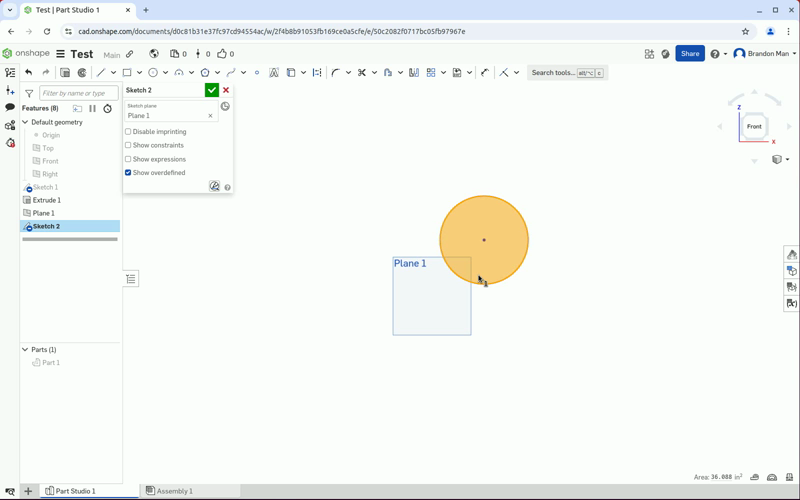
scroll(-6)
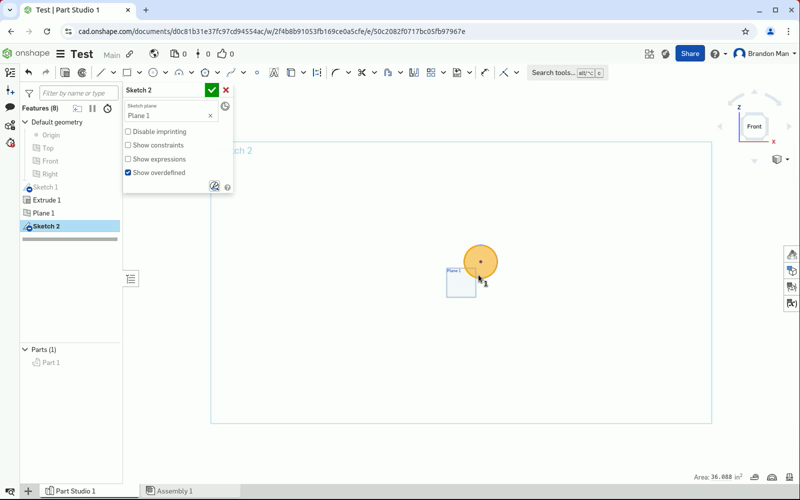
mouse_move(73, 352)
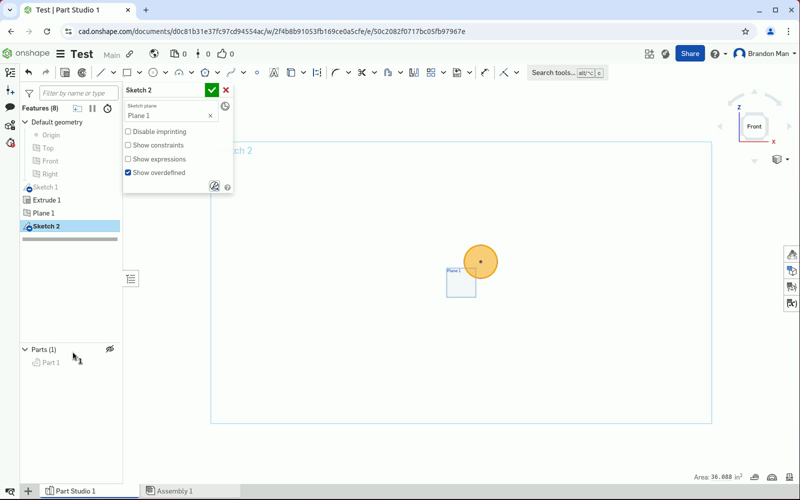
key(shift+y)
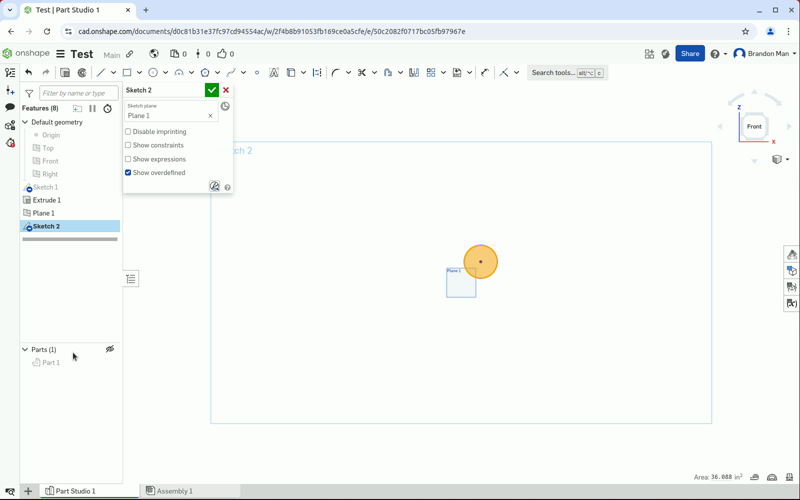
key(shift+e)
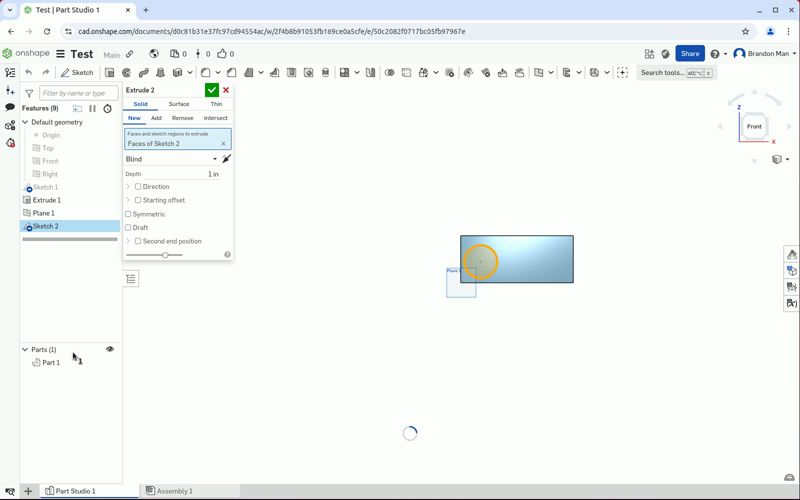
mouse_move(143, 106)
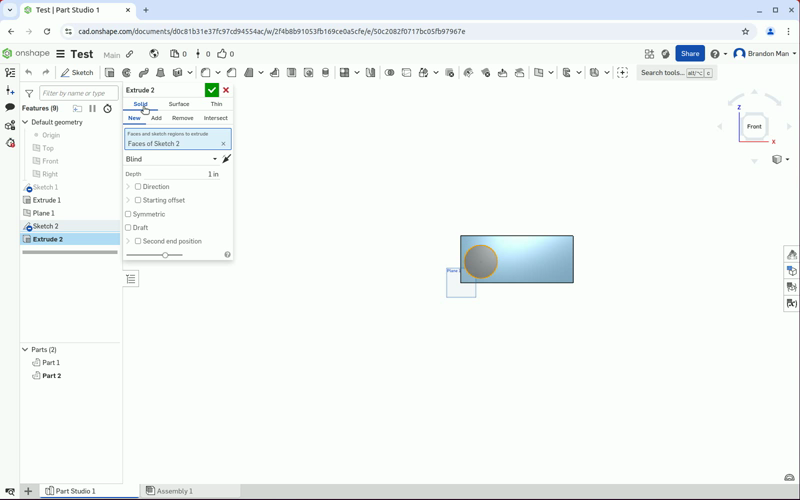
click(143, 106)
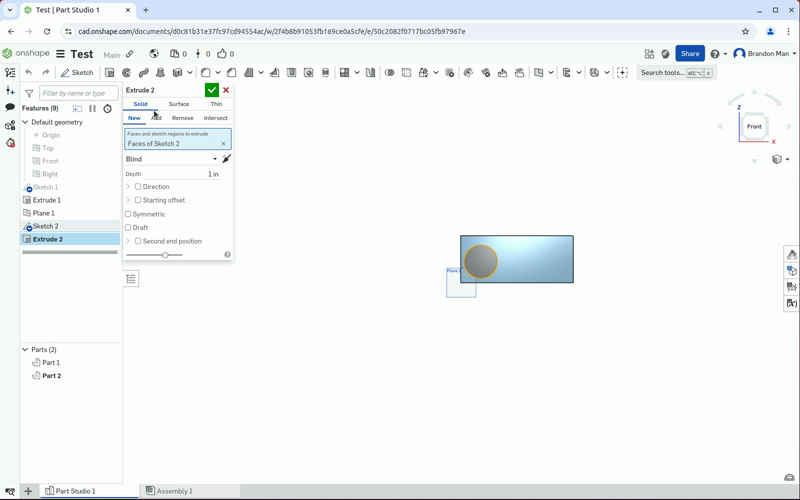
mouse_move(186, 120)
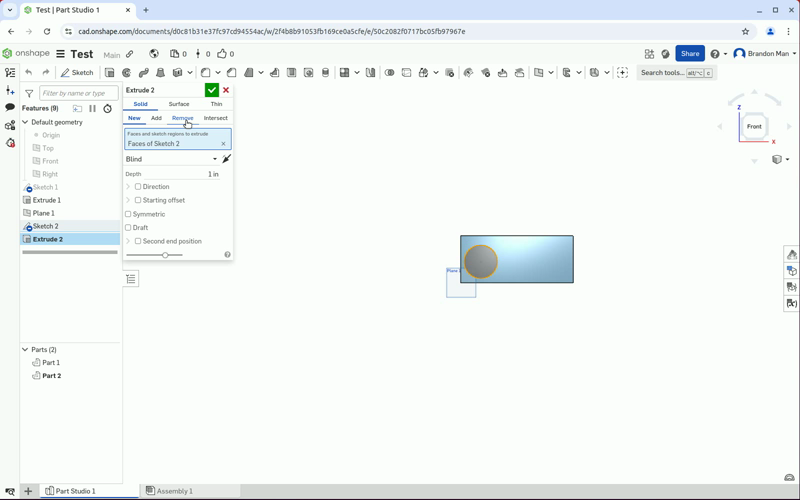
click(186, 120)
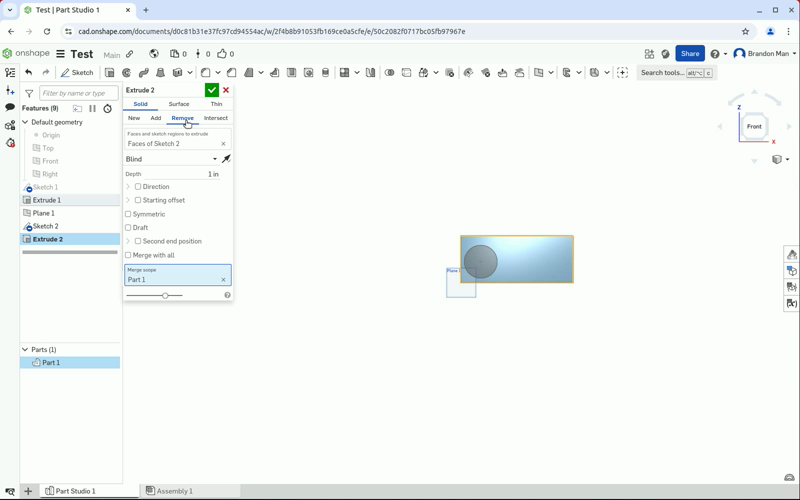
key(tab, 4)
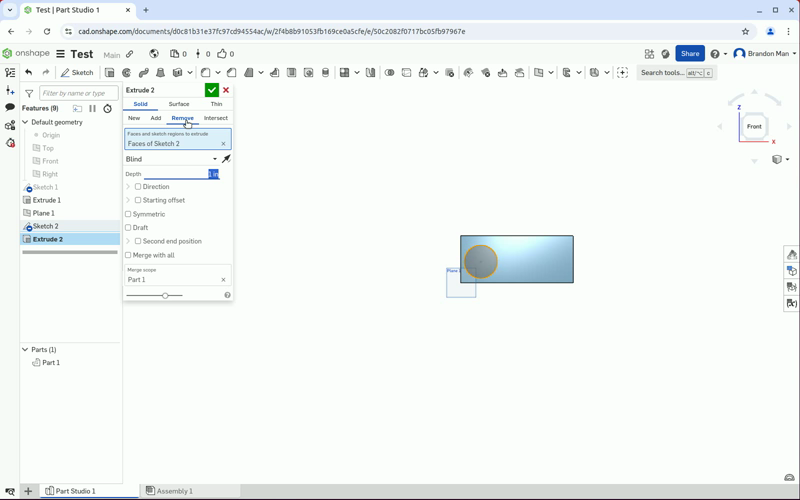
text(2.166)
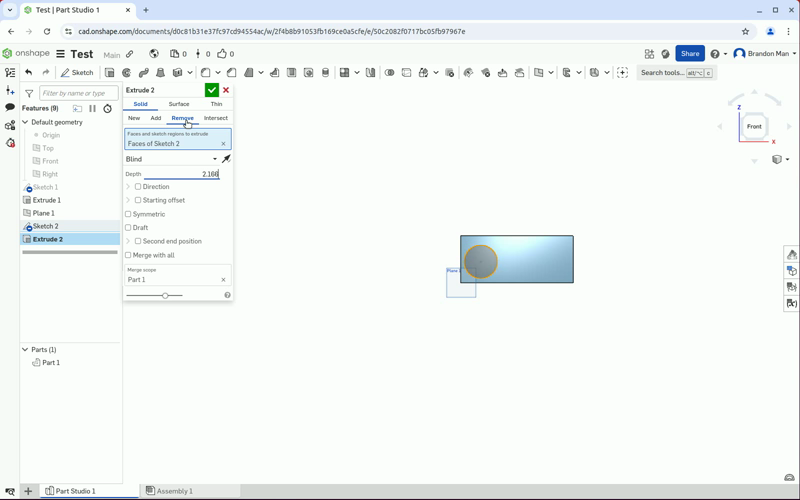
key(tab, 6)
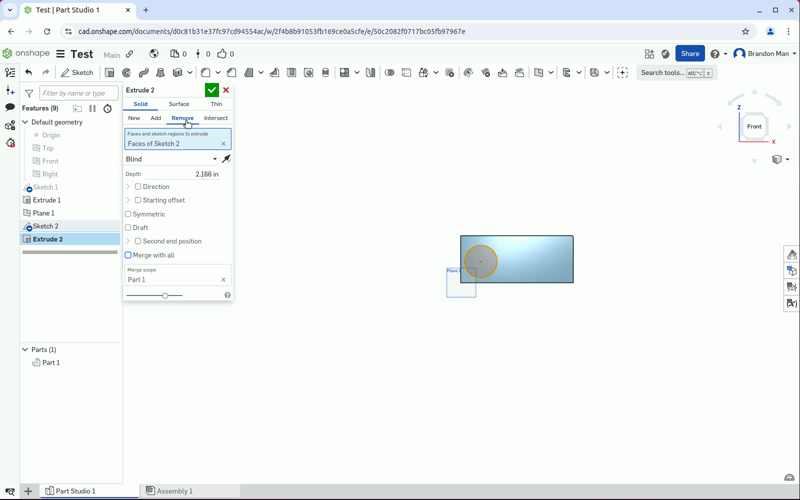
key(space)
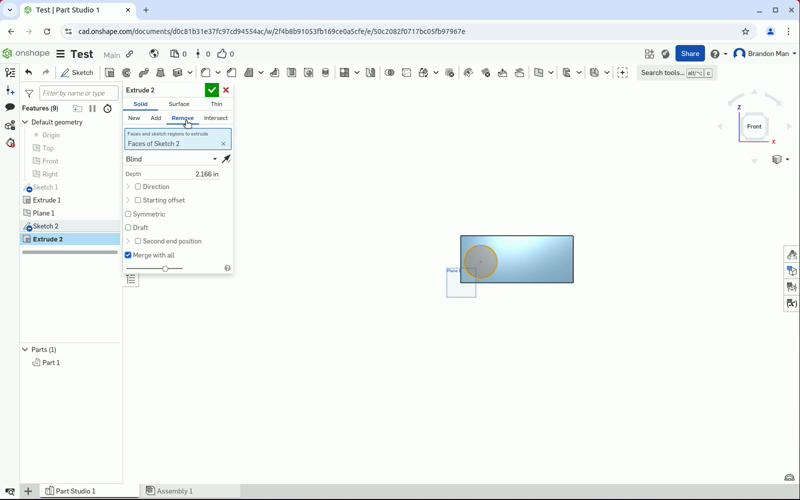
key(enter)
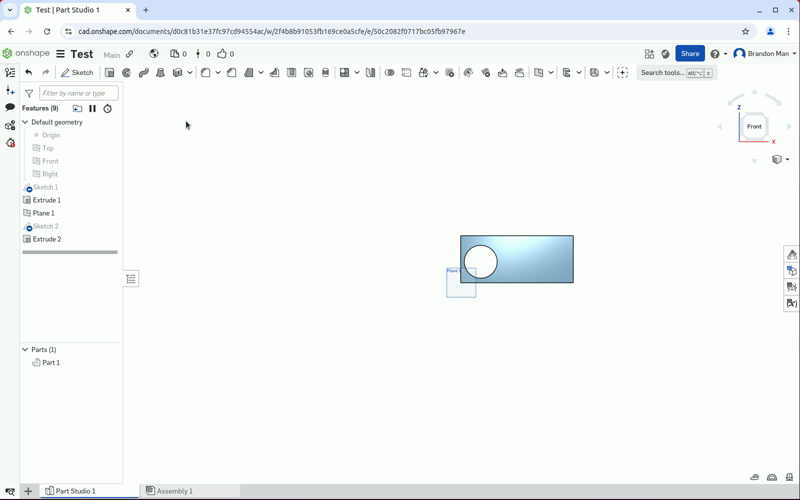
key(shift+h)
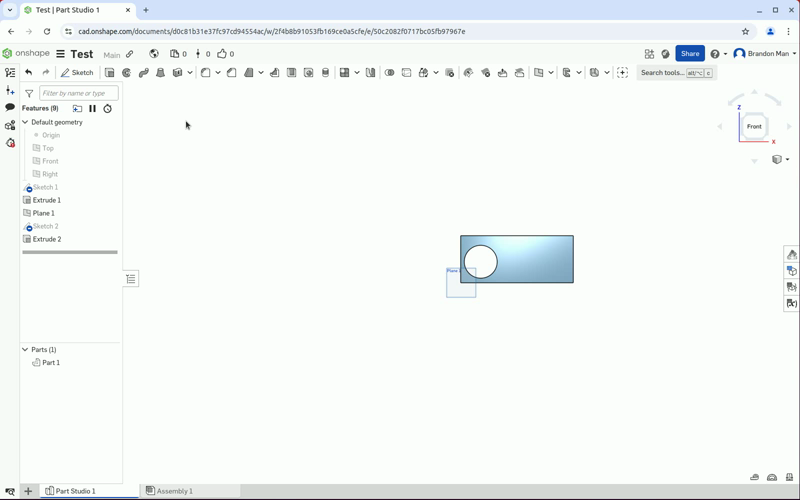
key(shift+h)
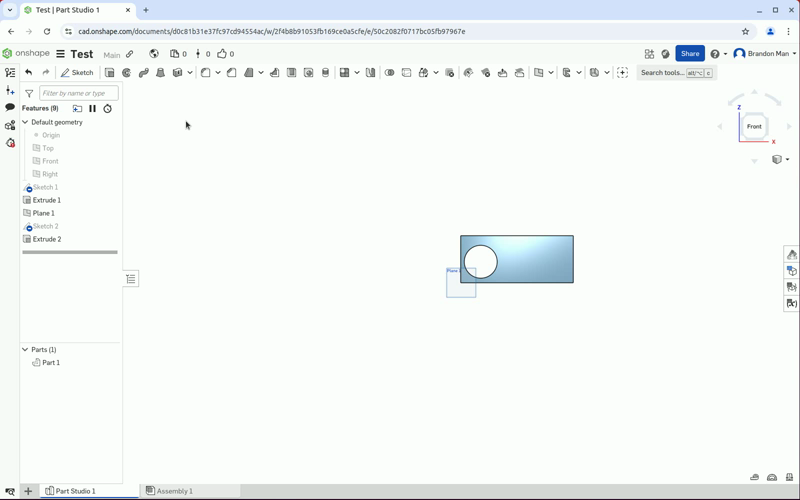
mouse_move(73, 189)
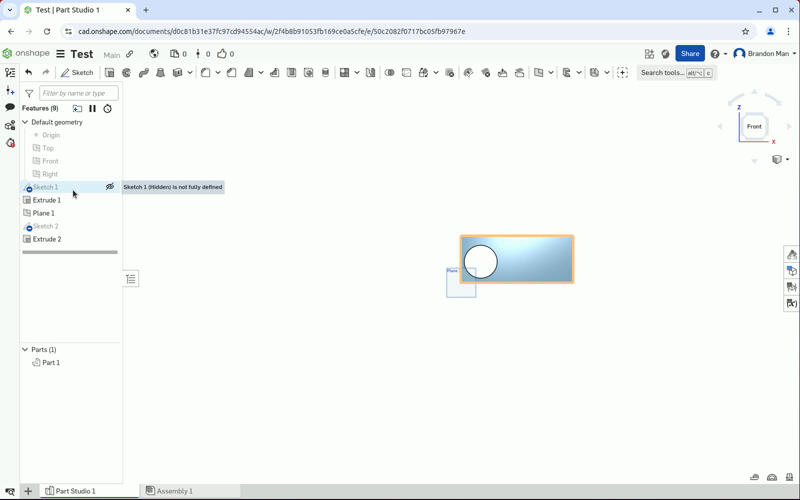
click(73, 189)
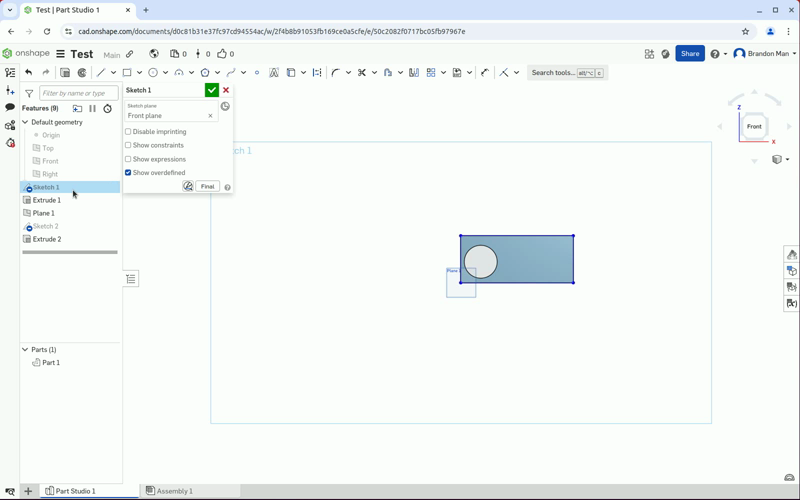
mouse_move(229, 92)
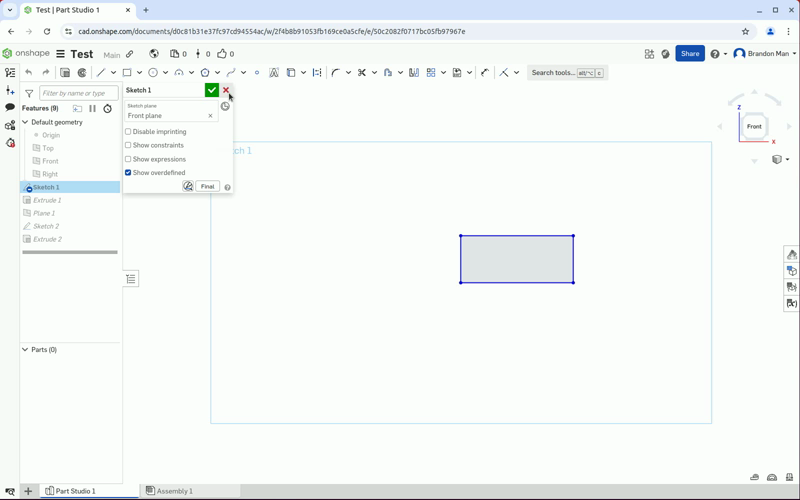
click(229, 92)
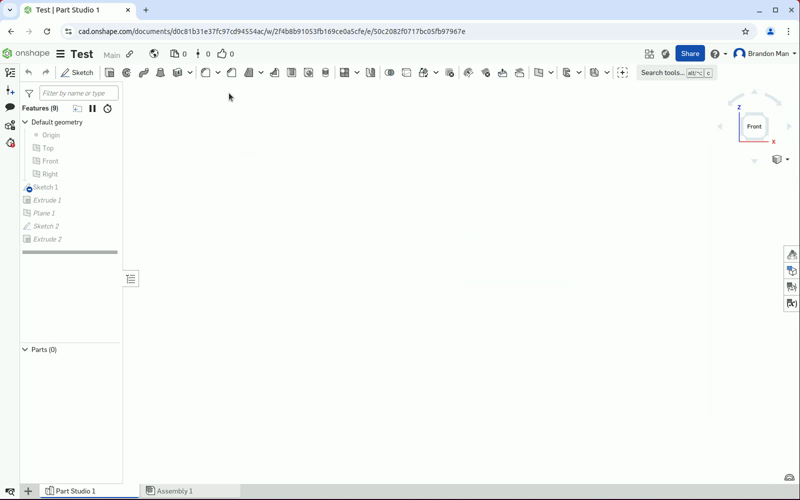
key(shift+s)
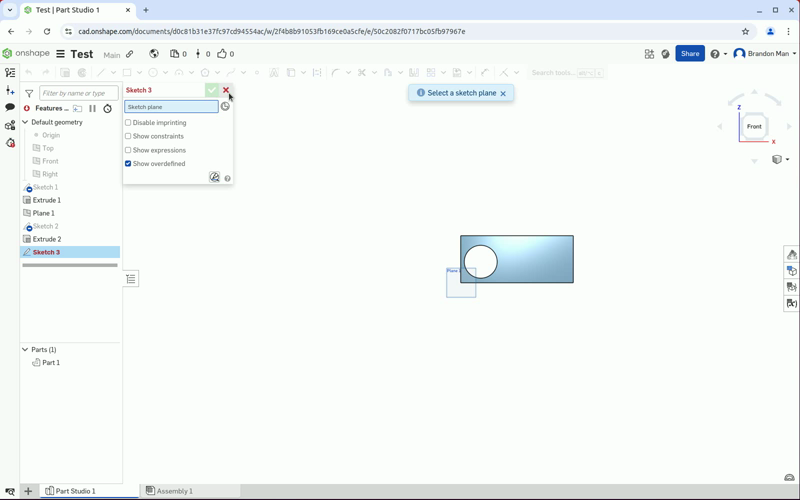
mouse_move(73, 215)
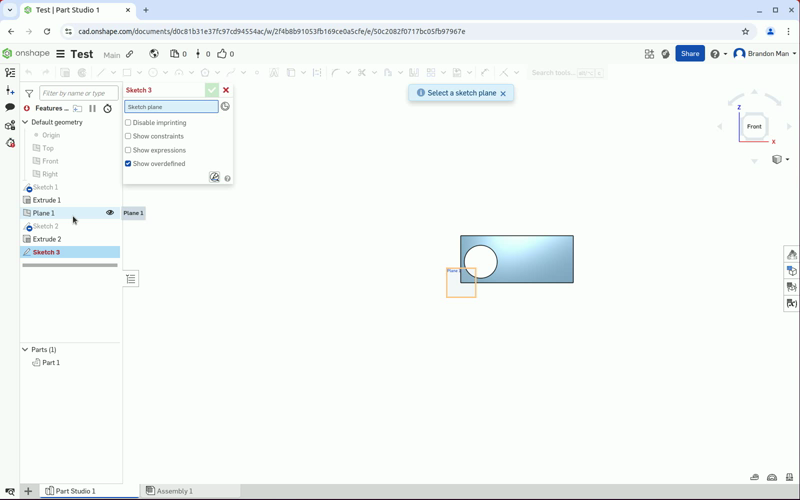
click(73, 215)
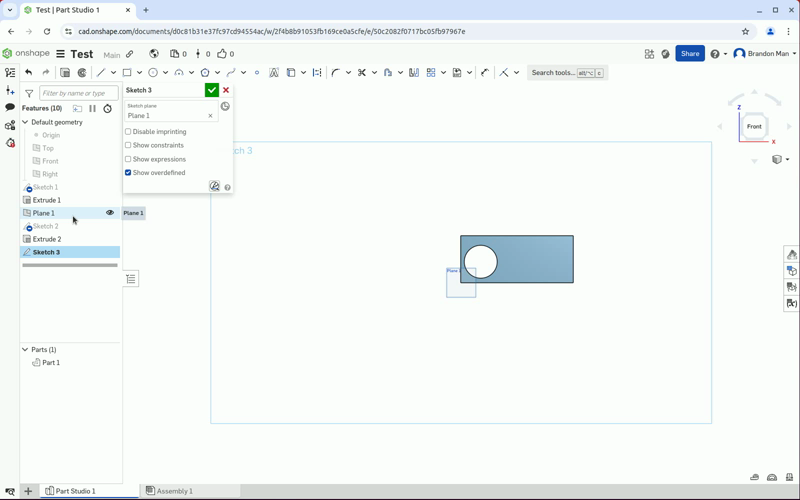
mouse_move(73, 352)
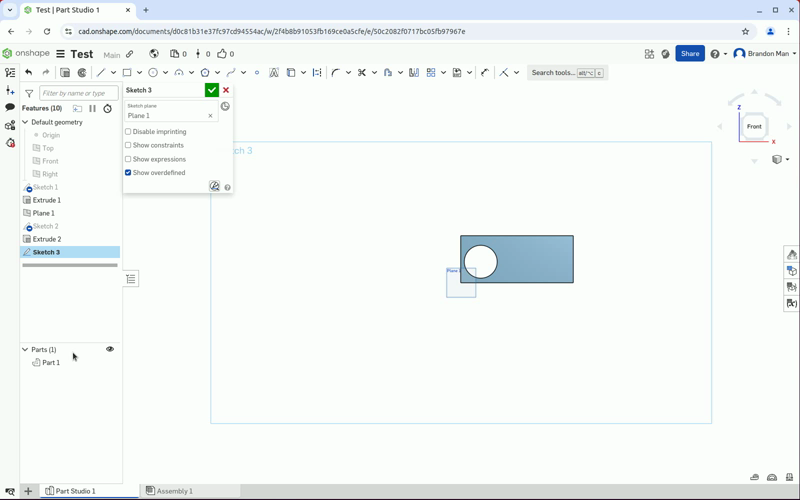
key(y)
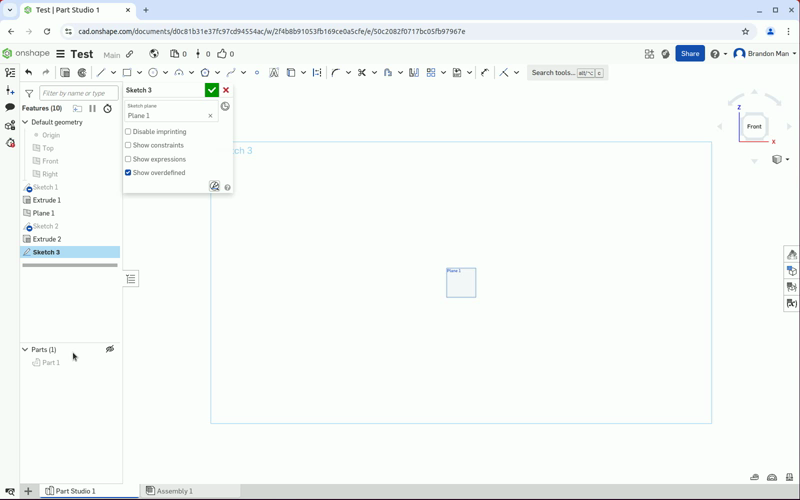
key(c)
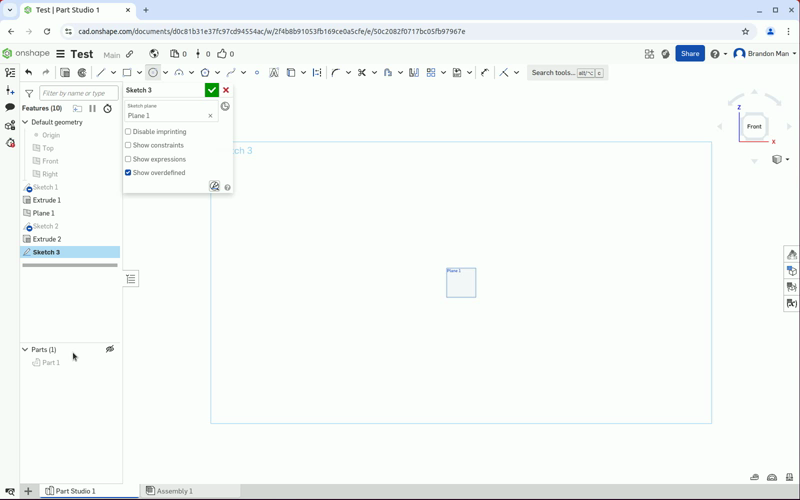
key_down(shift)
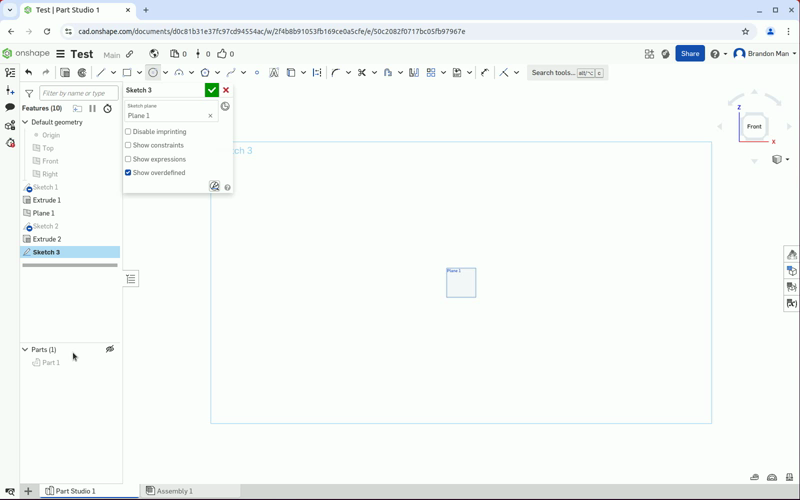
mouse_move(554, 261)
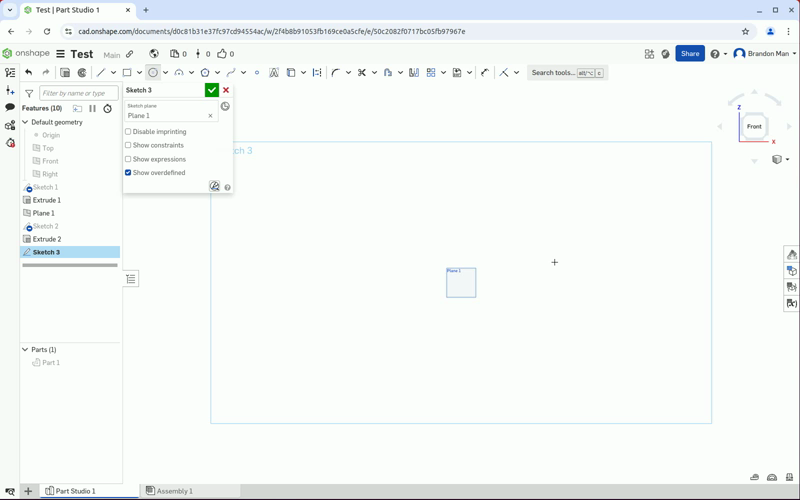
click(554, 261)
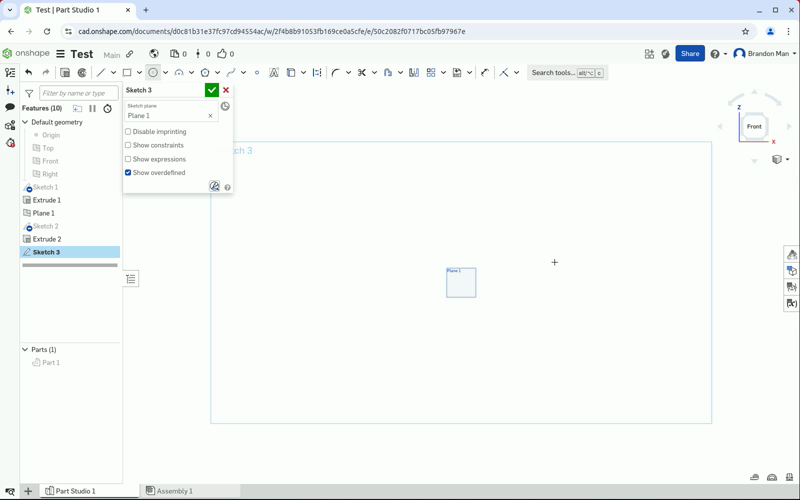
key_up(shift)
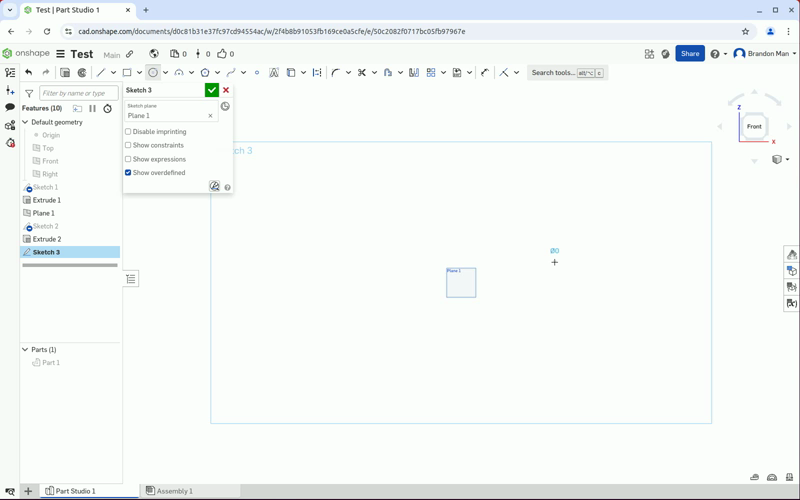
mouse_move(571, 261)
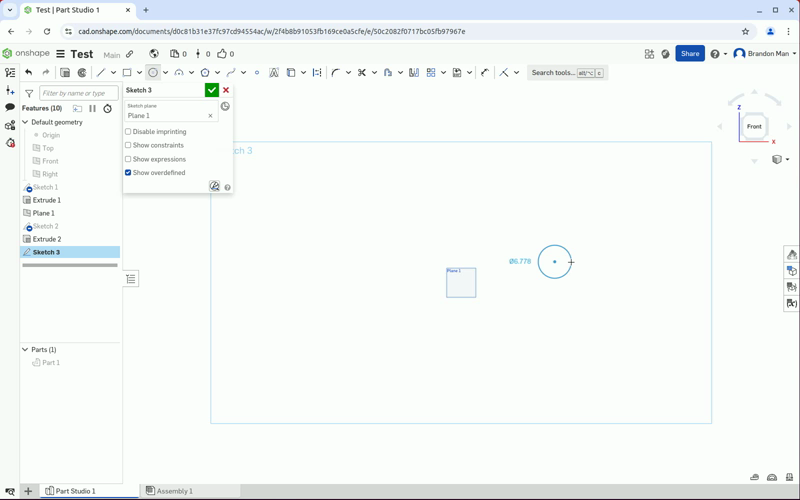
click(571, 261)
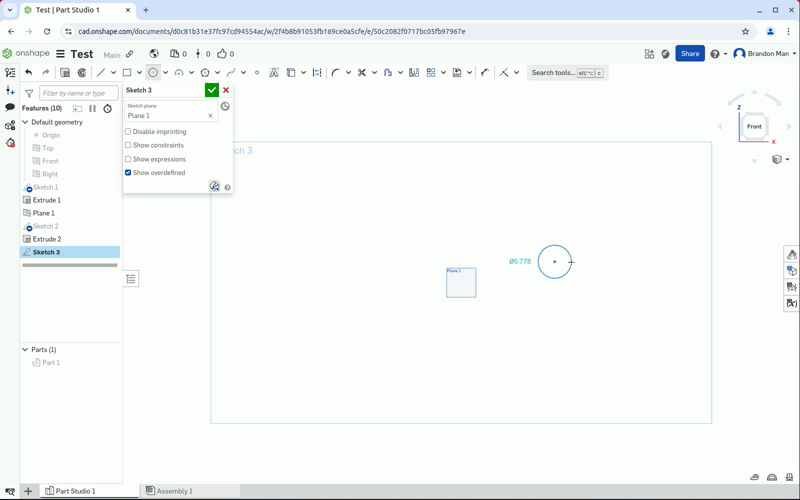
key(esc)
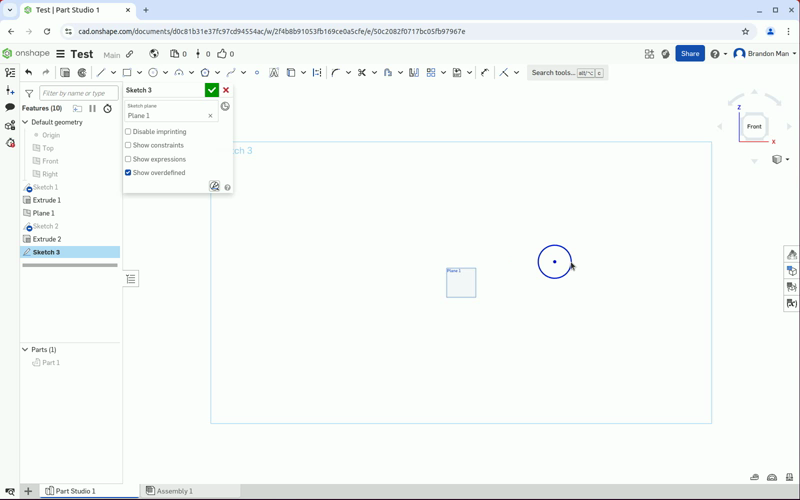
mouse_move(561, 260)
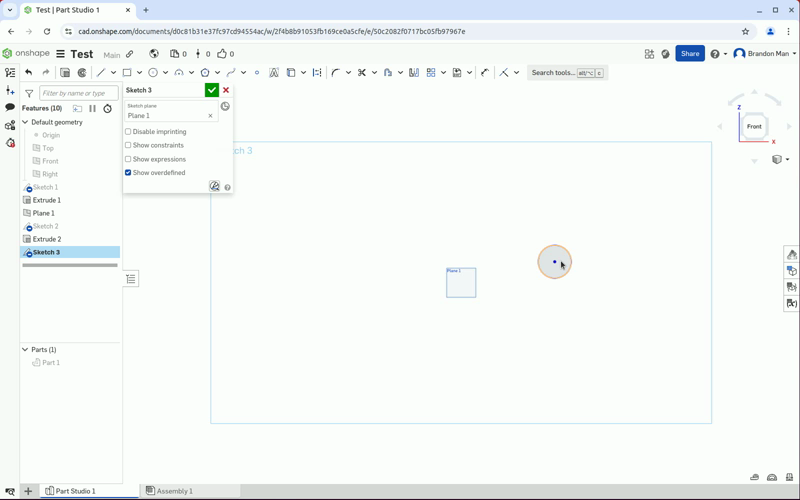
scroll(6)
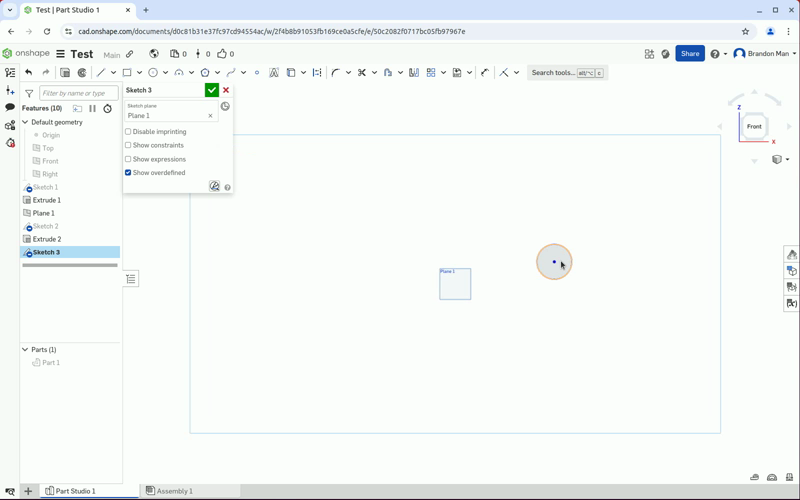
scroll(6)
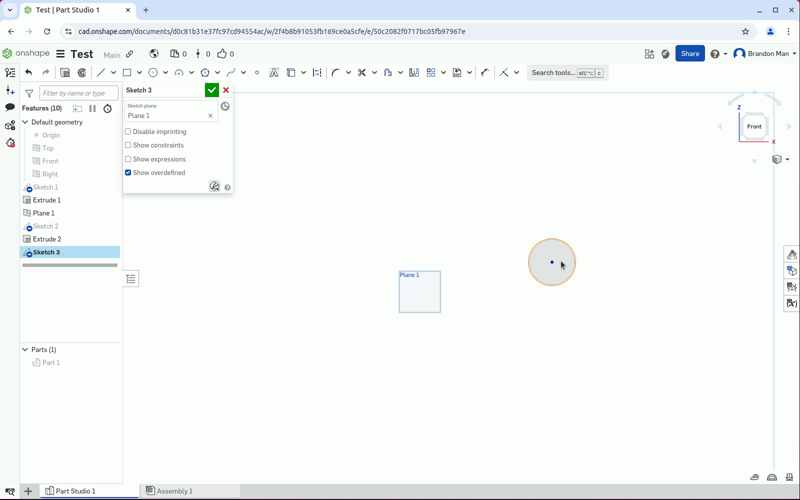
scroll(6)
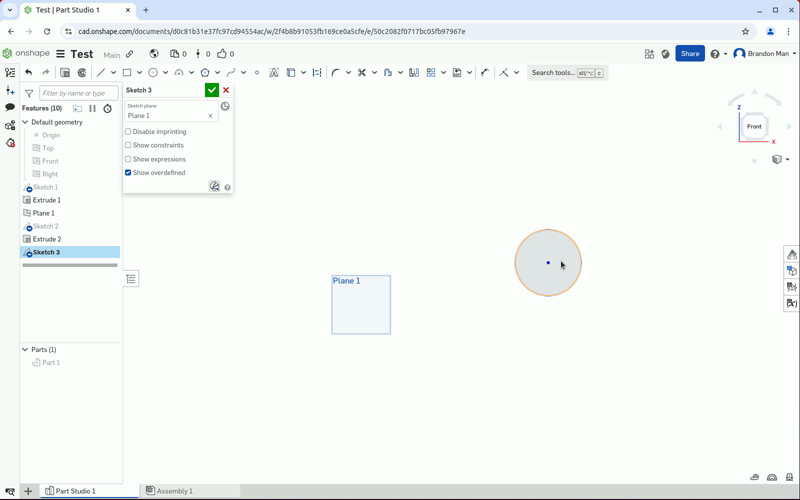
scroll(6)
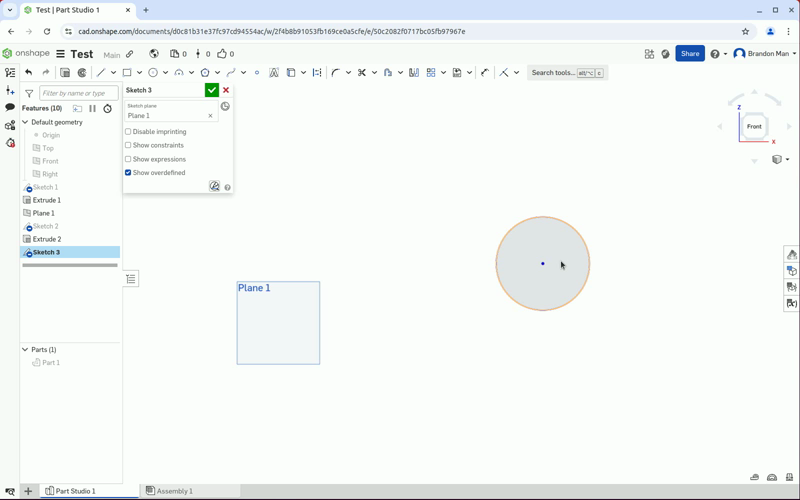
scroll(6)
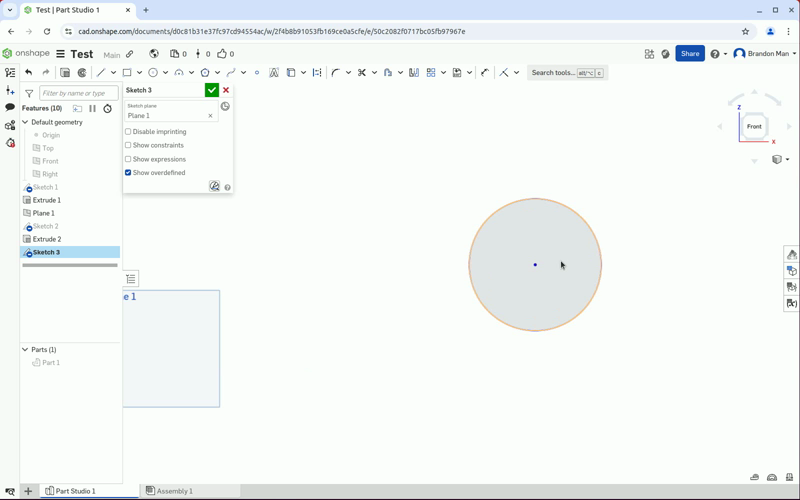
scroll(6)
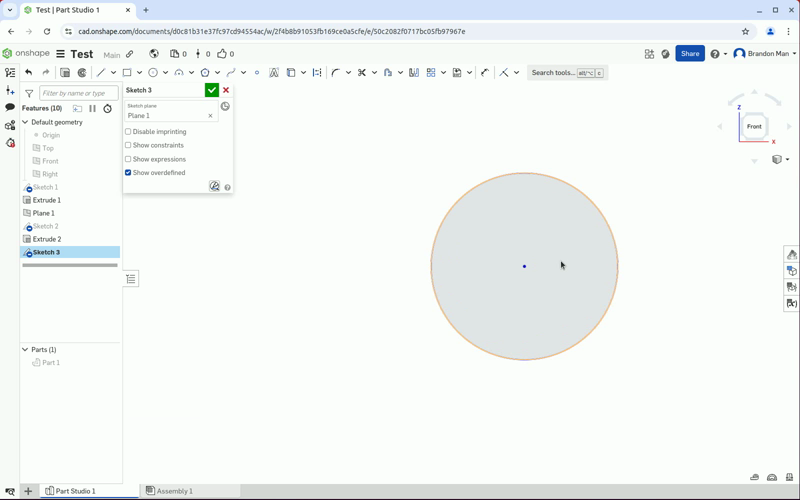
scroll(6)
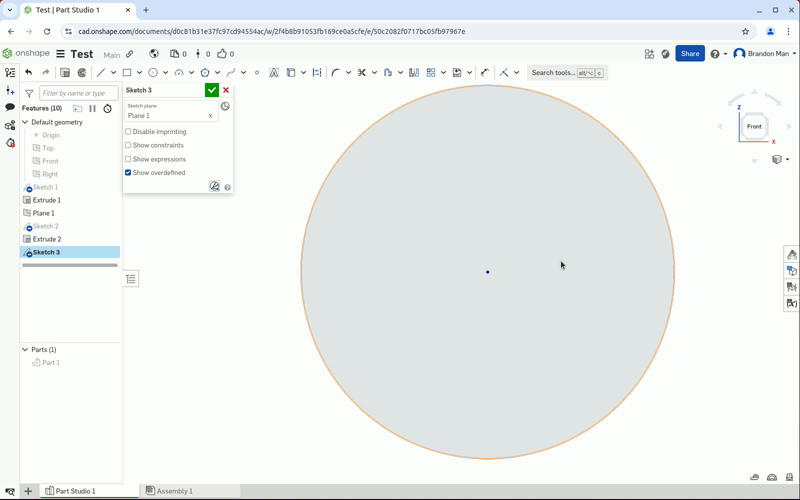
click(561, 260)
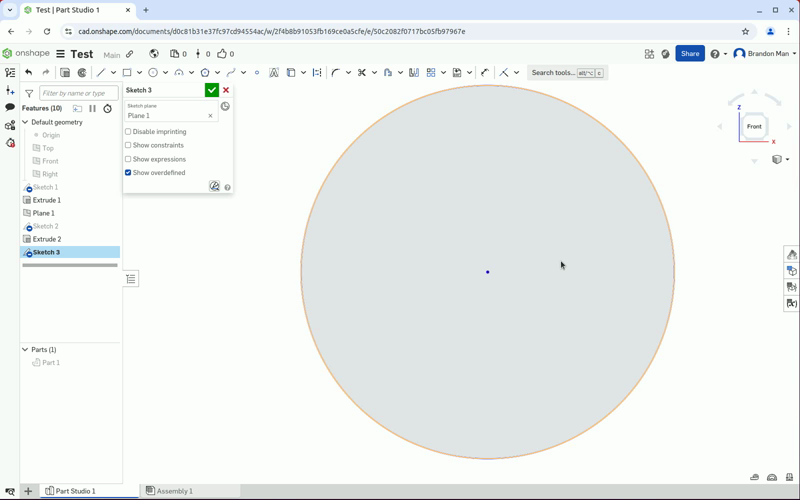
scroll(-6)
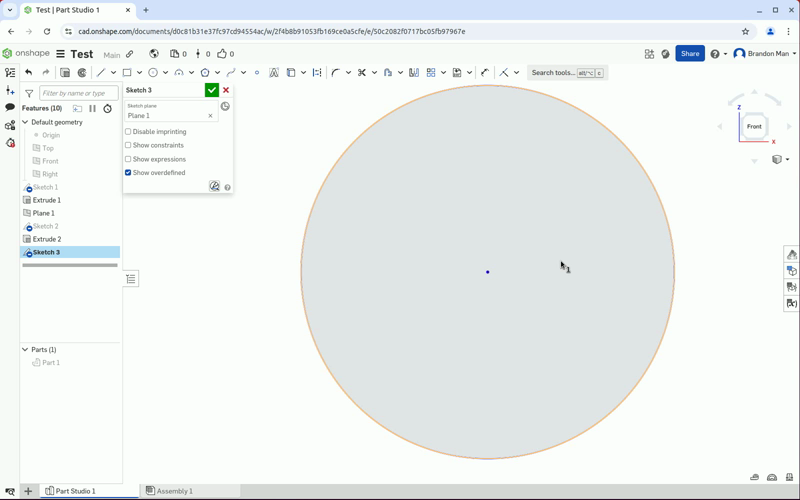
scroll(-6)
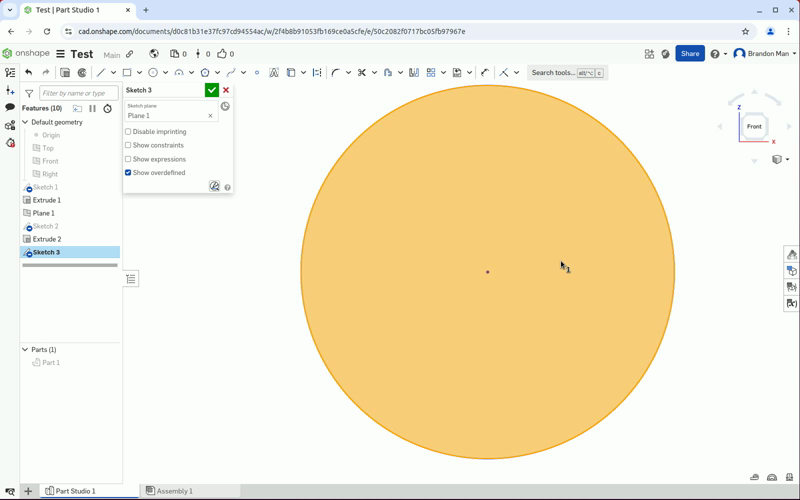
scroll(-6)
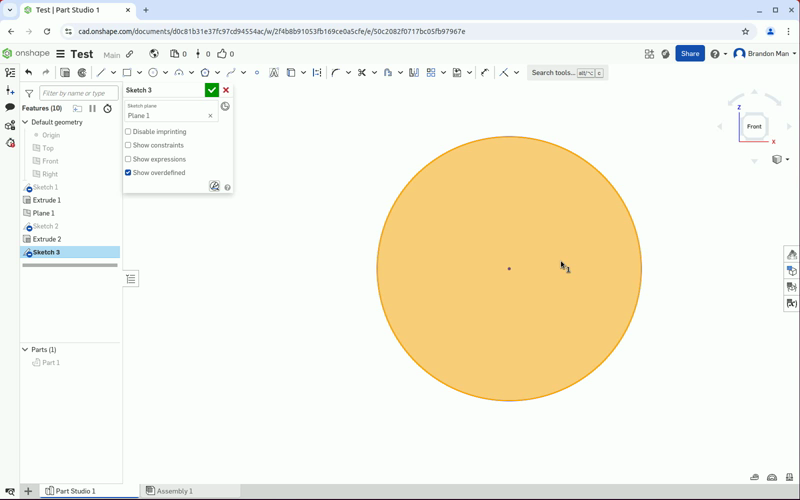
scroll(-6)
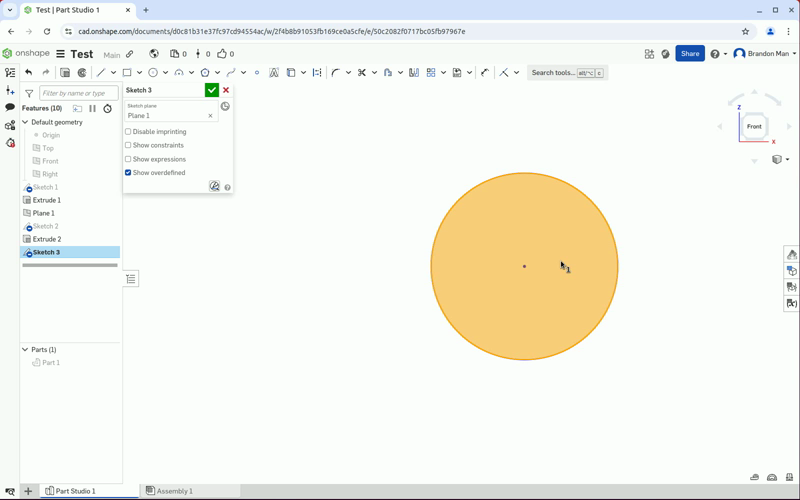
scroll(-6)
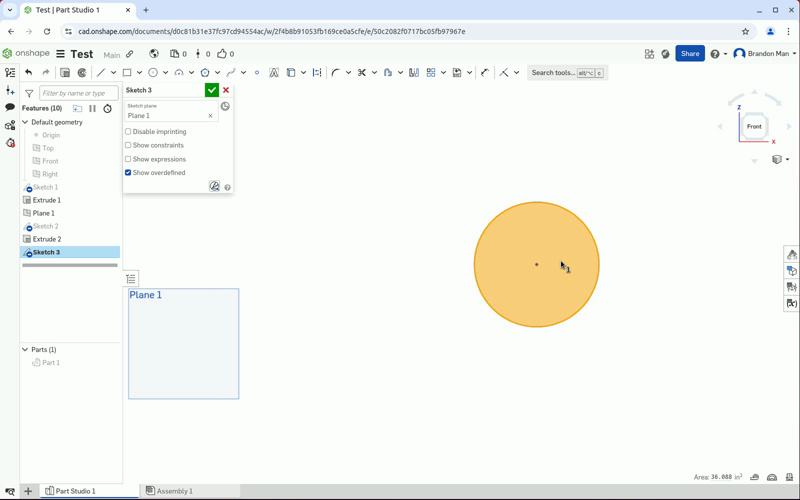
scroll(-6)
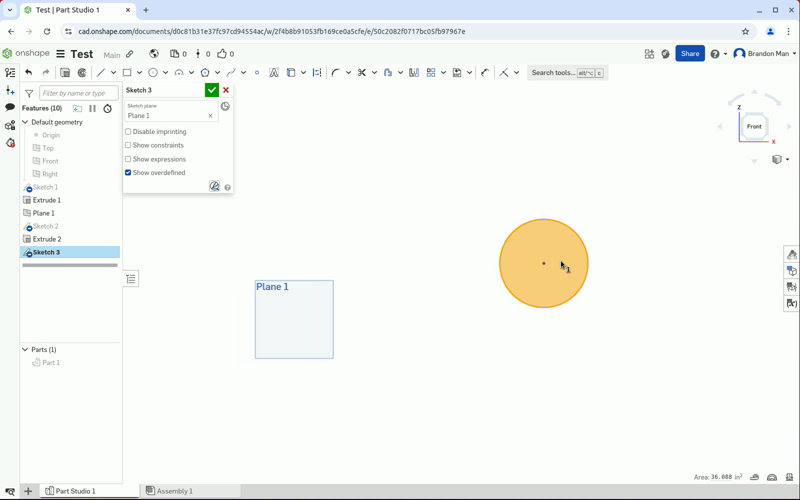
scroll(-6)
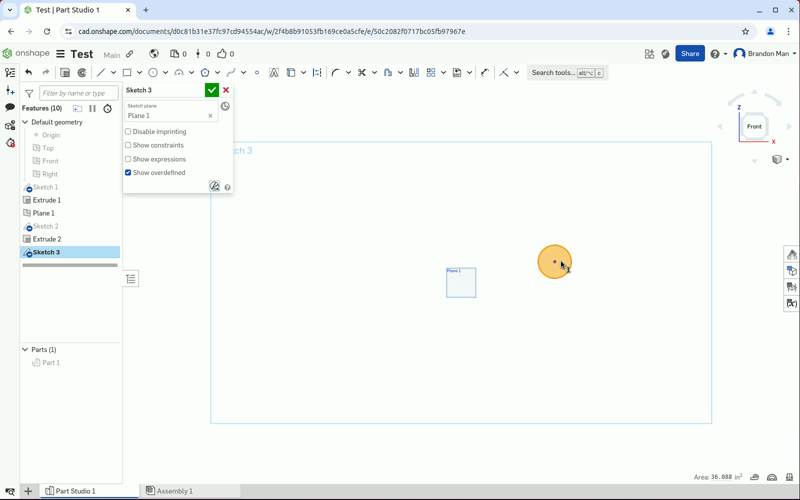
mouse_move(73, 352)
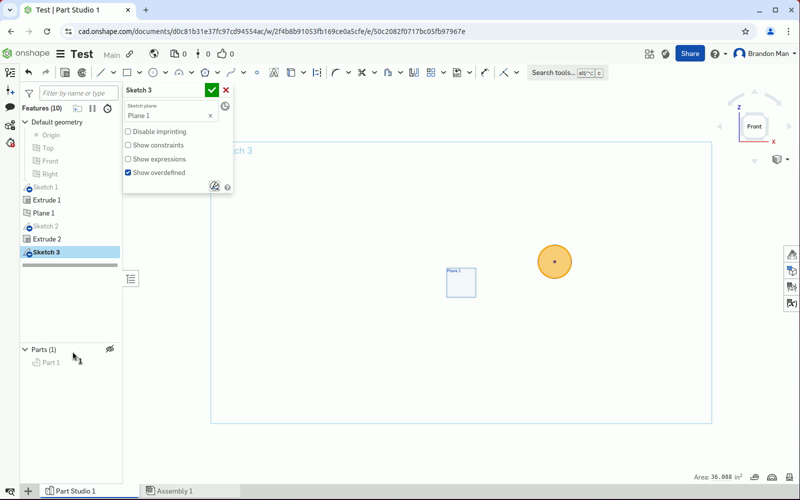
key(shift+y)
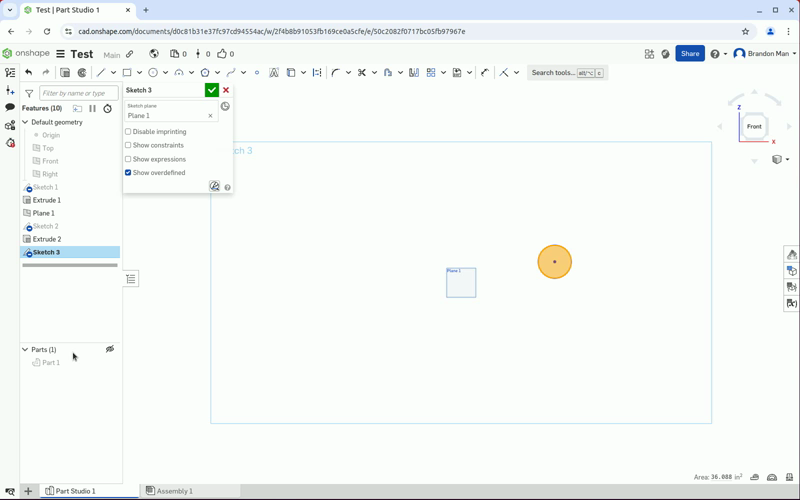
key(shift+e)
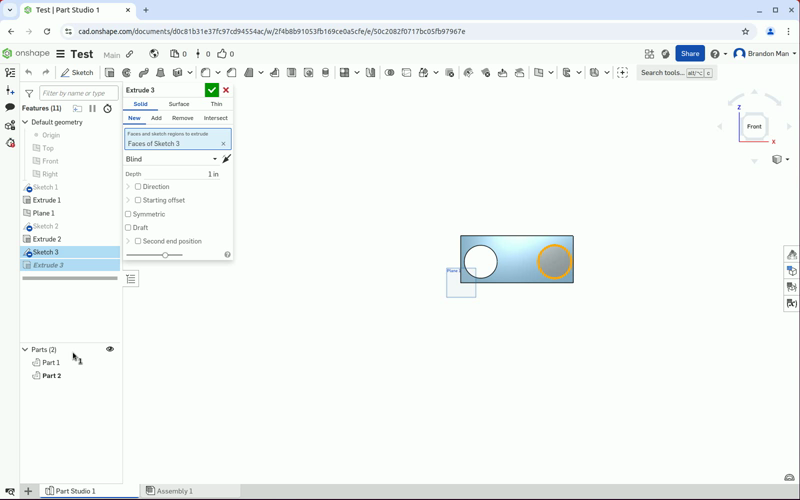
mouse_move(143, 106)
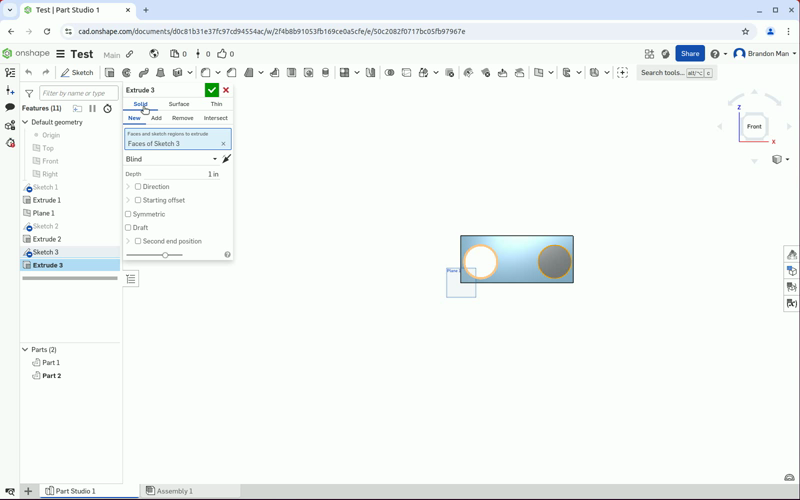
click(143, 106)
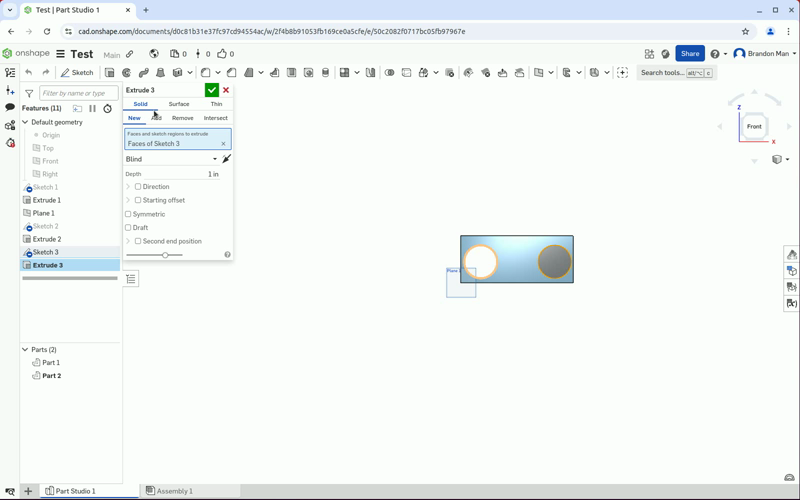
mouse_move(186, 120)
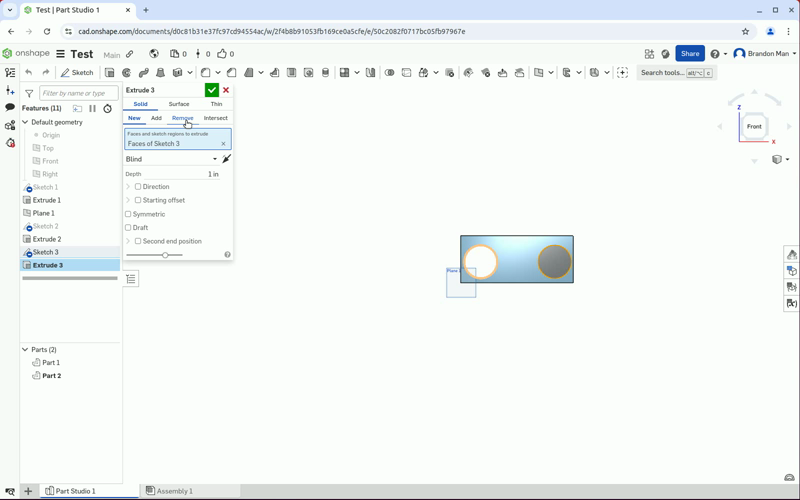
click(186, 120)
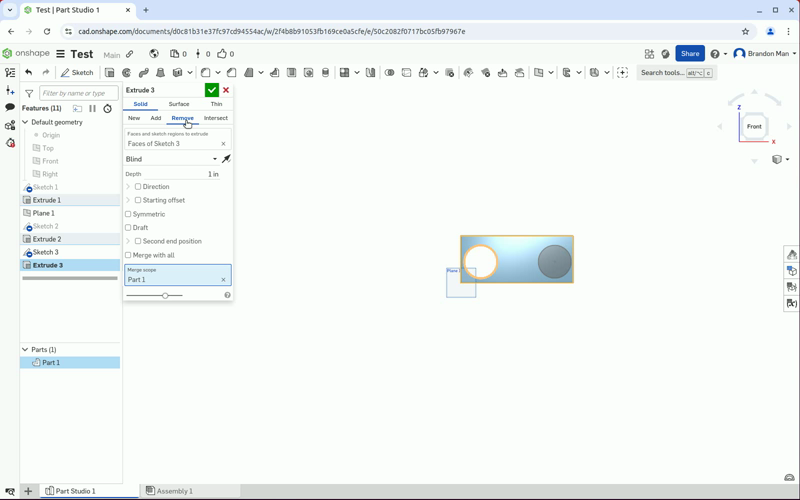
key(tab, 4)
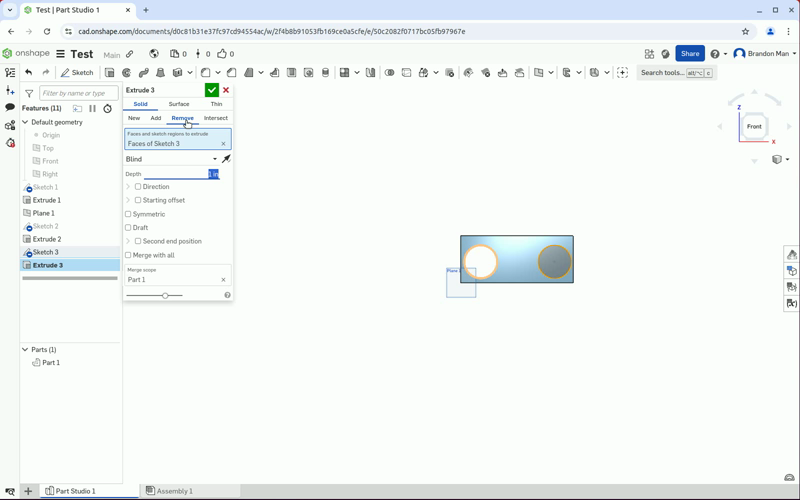
text(2.166)
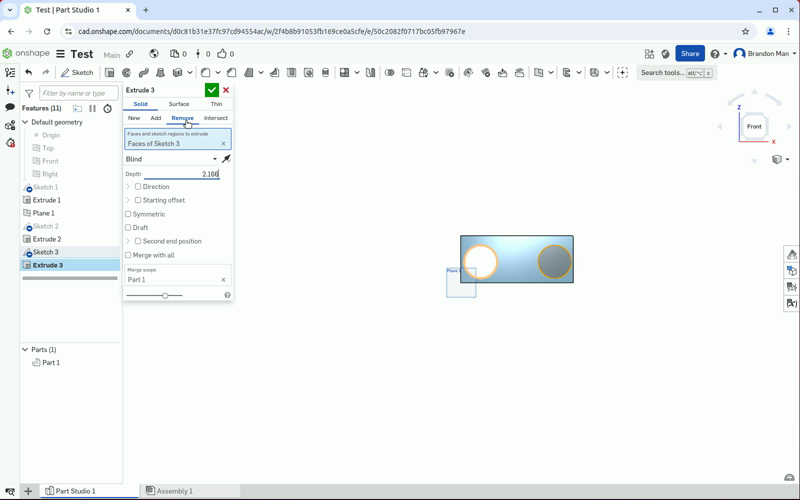
key(tab, 6)
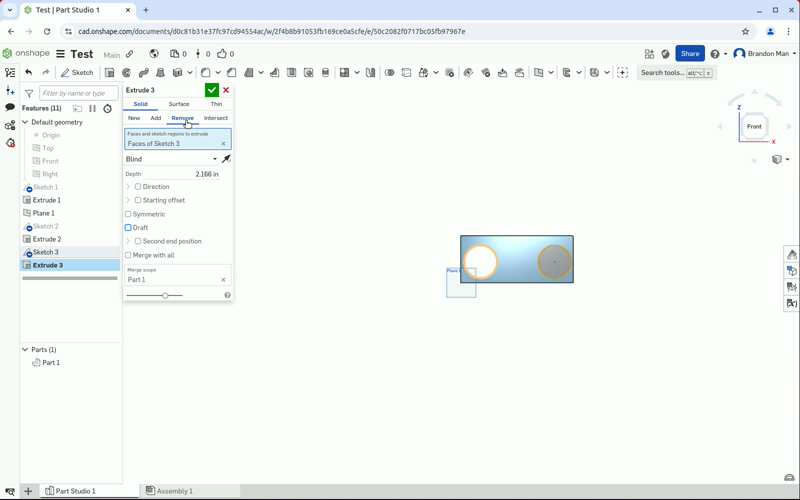
key(space)
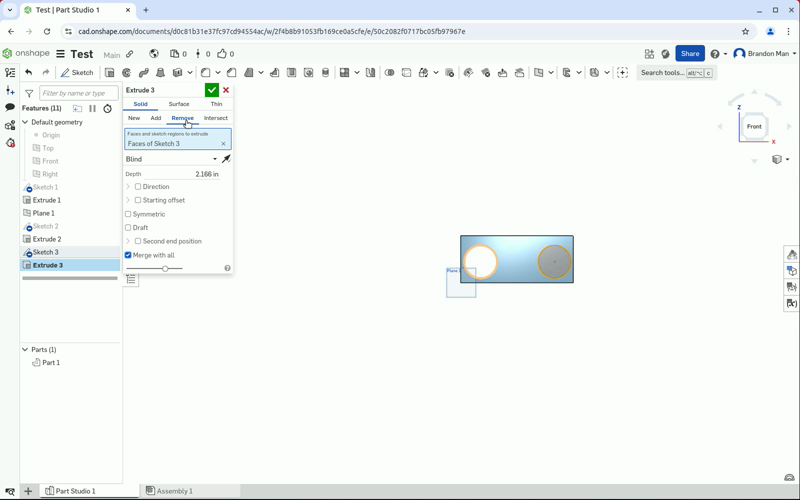
key(enter)
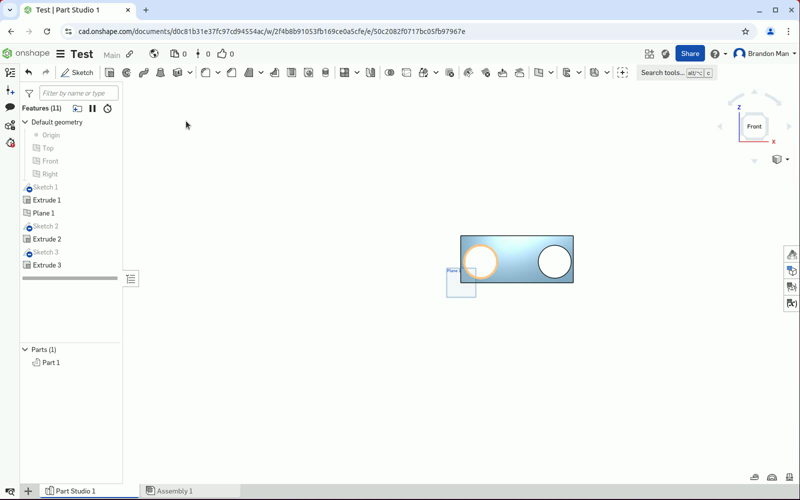
key(shift+h)
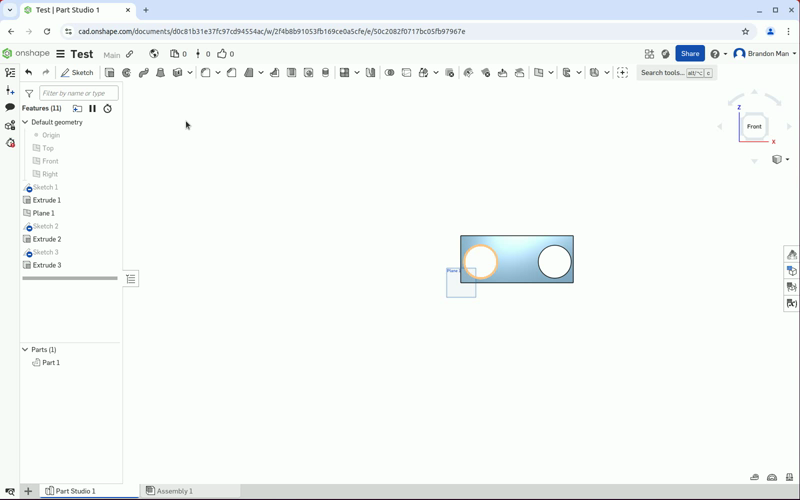
key(shift+h)
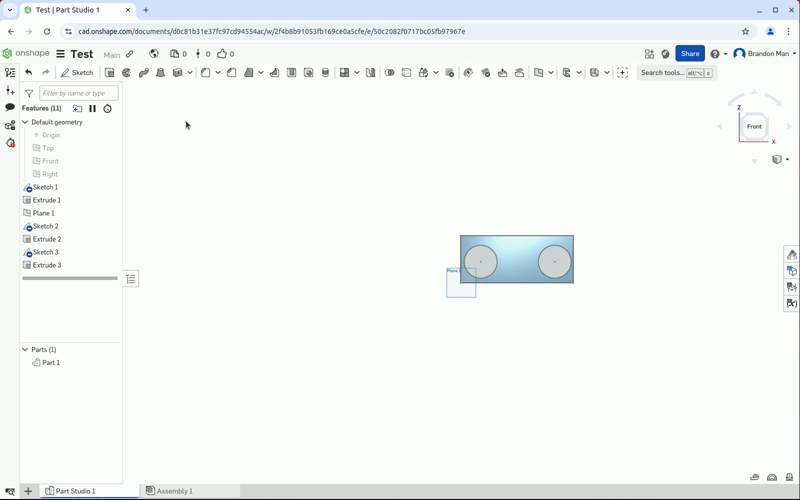
key(shift+7)
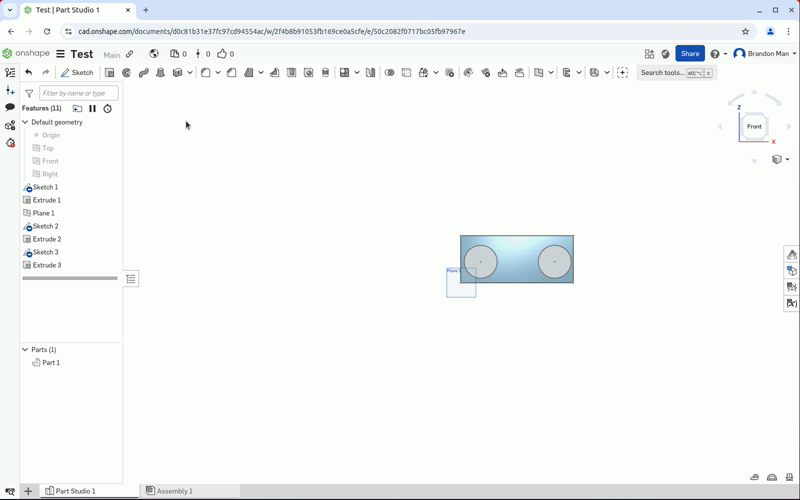
key(left, 2)
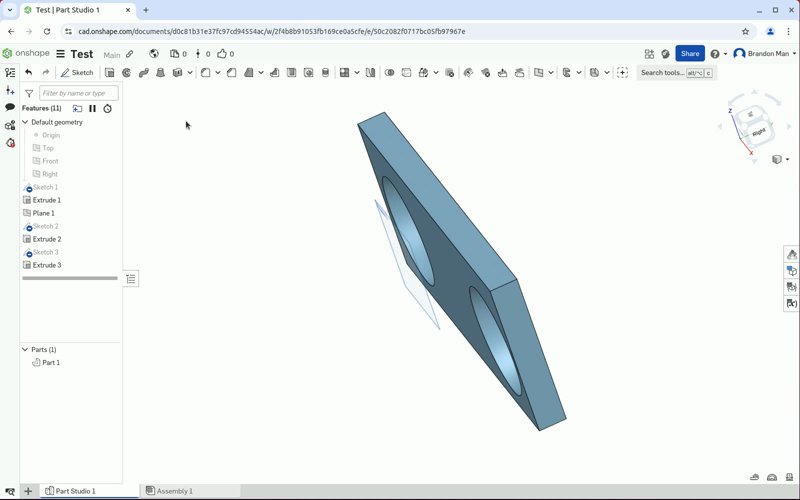
key(down, 2)
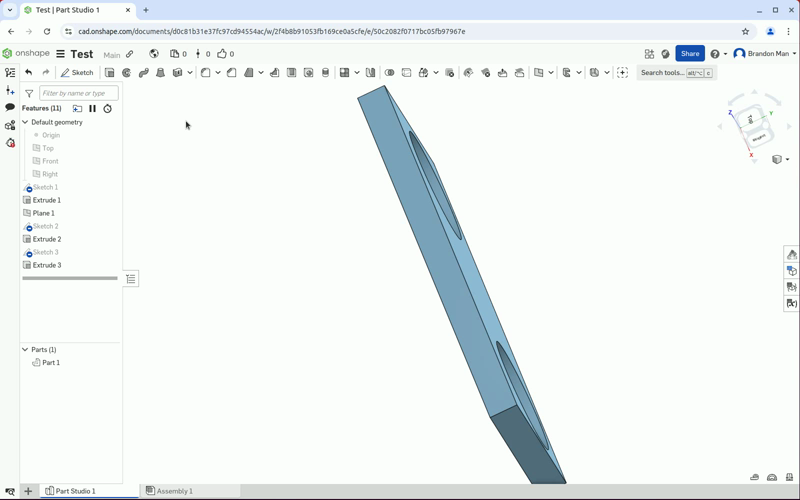
key(up, 2)
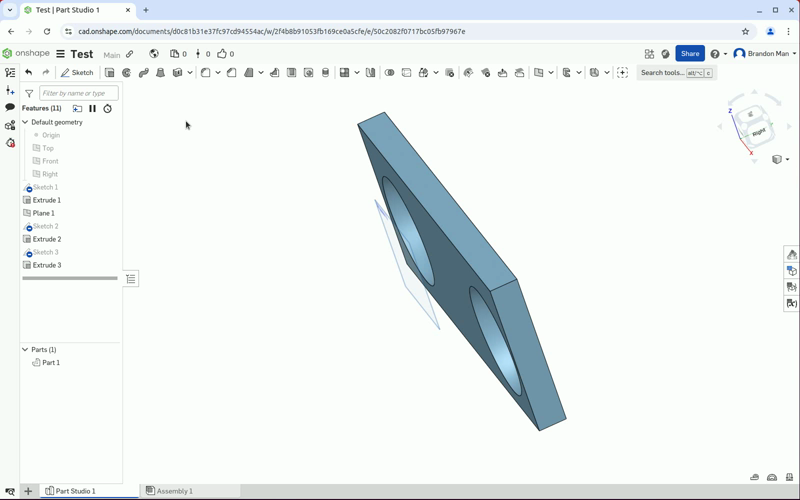
key(right, 2)
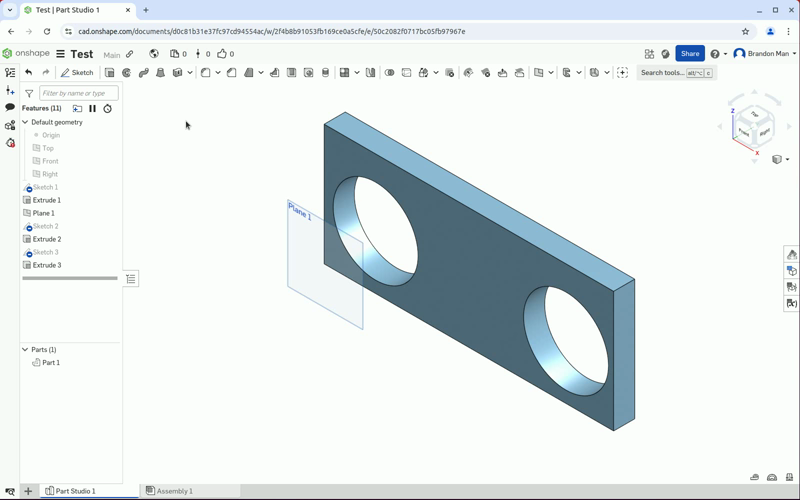
mouse_move(73, 189)
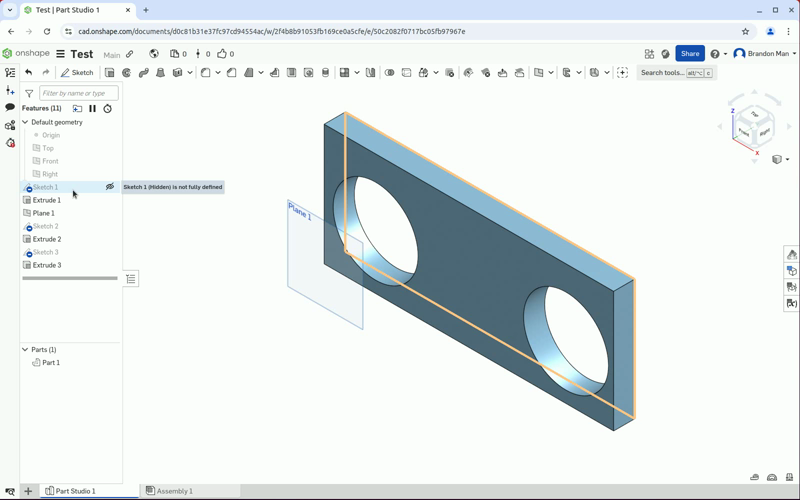
click(73, 189)